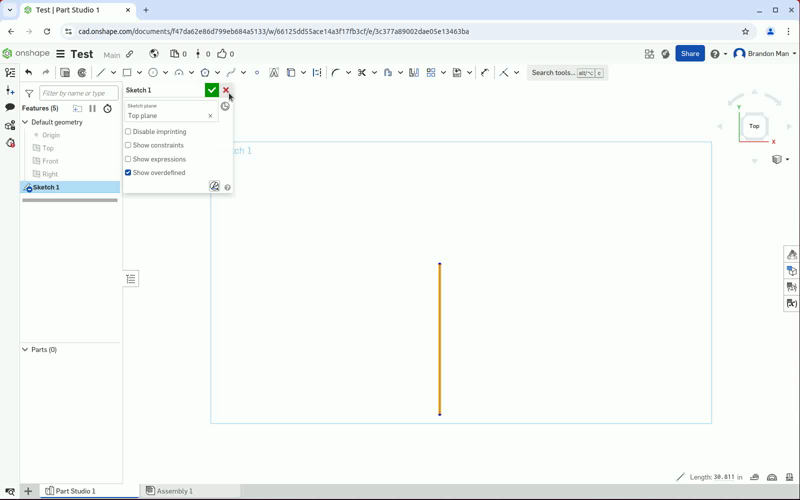
key(shift+h)
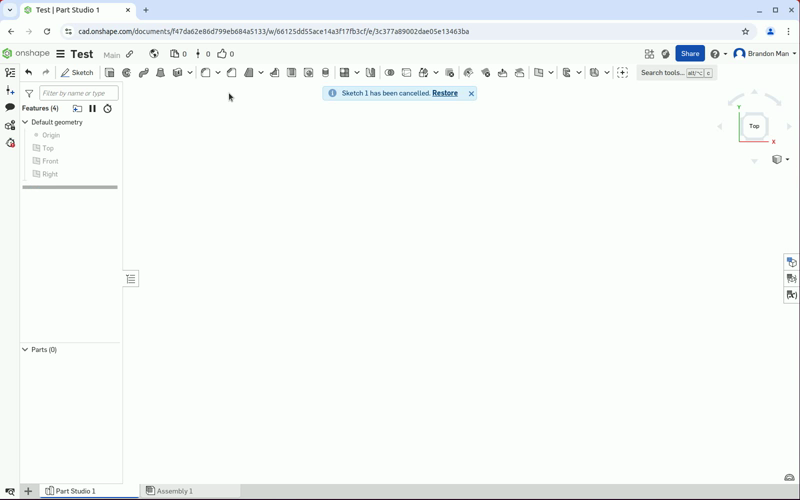
mouse_move(73, 352)
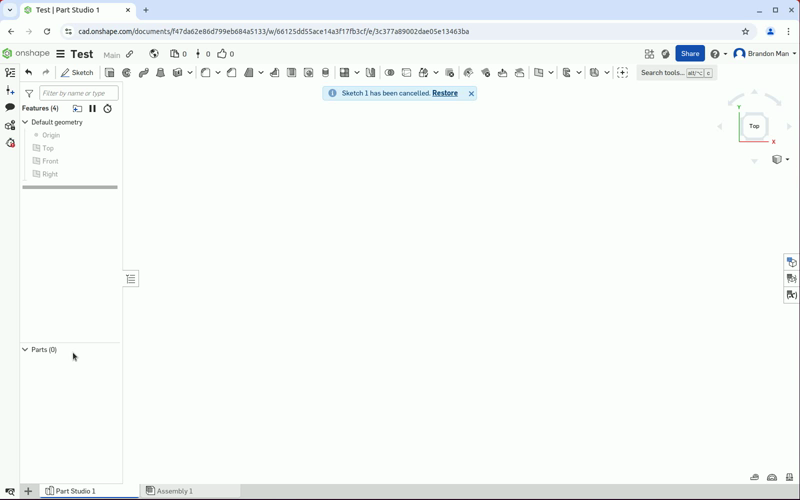
key(y)
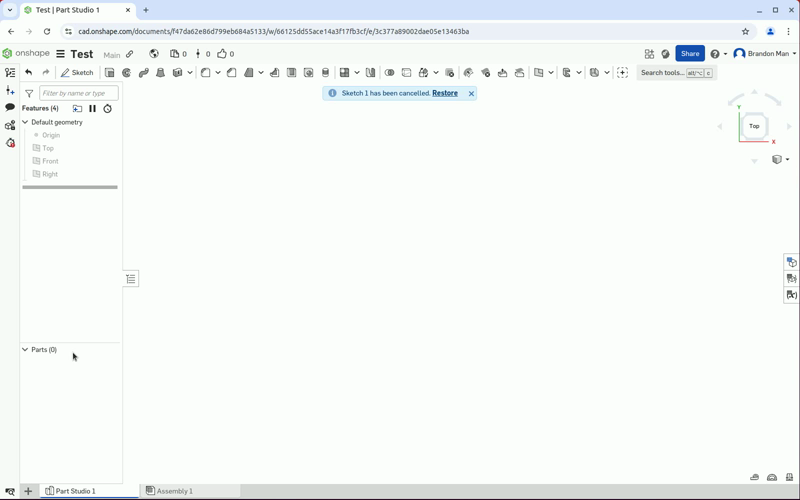
key(shift+p)
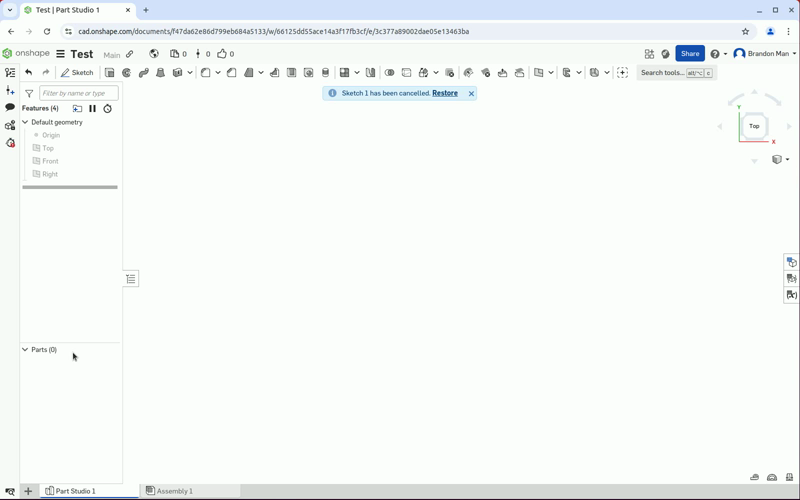
key(space)
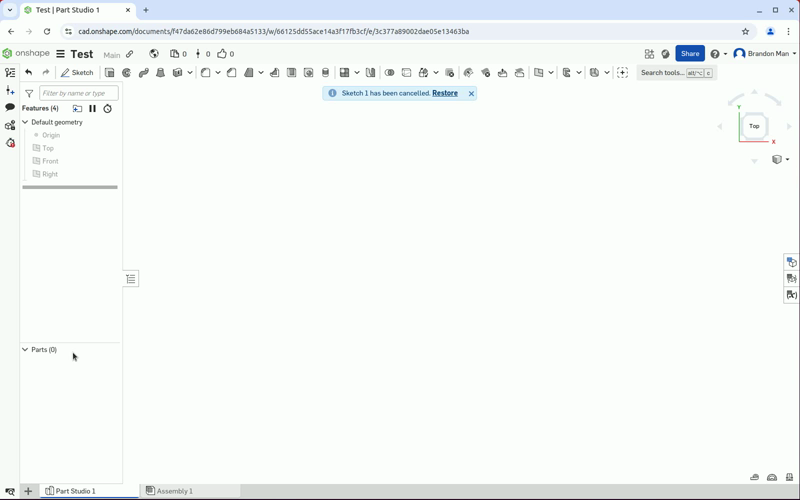
key_down(shift)
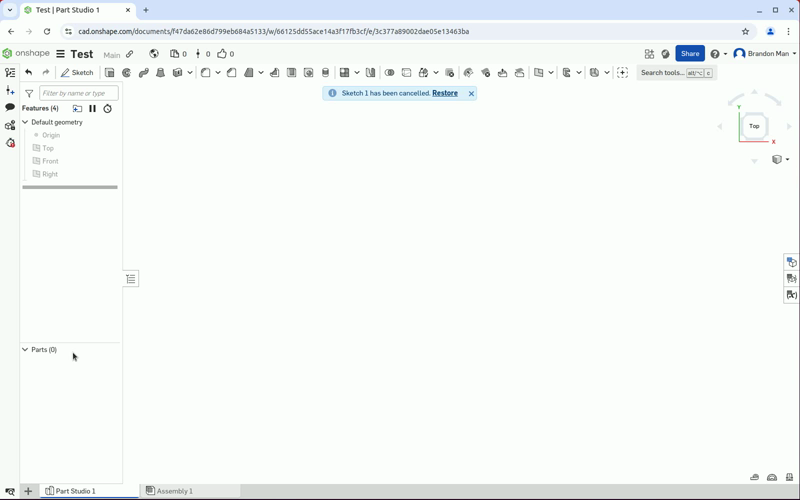
key(up)
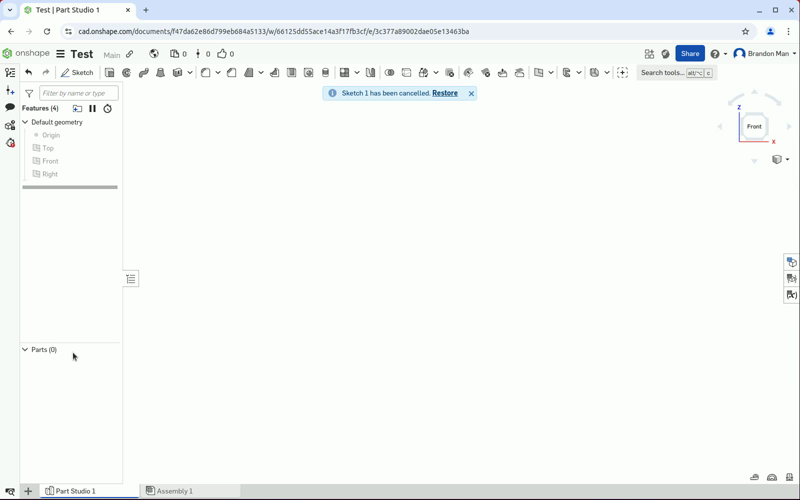
key_up(shift)
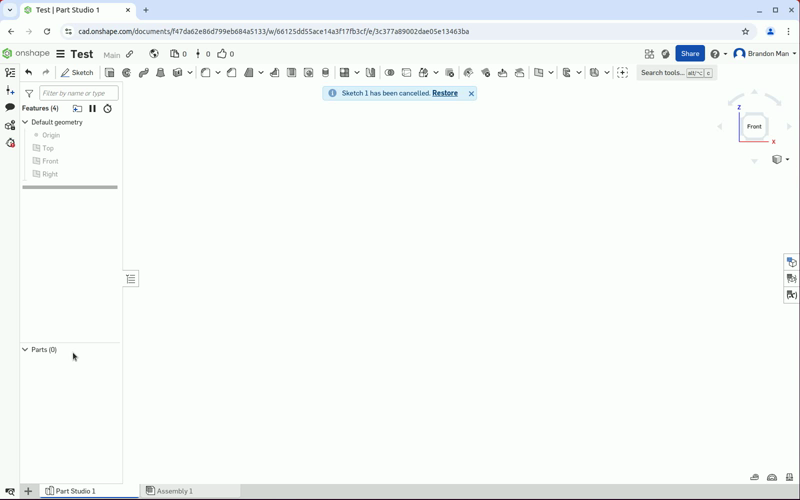
mouse_move(73, 352)
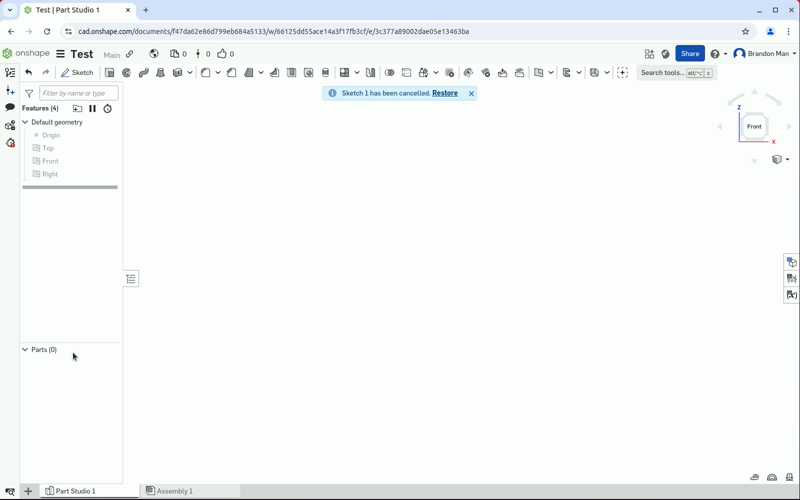
key(shift+y)
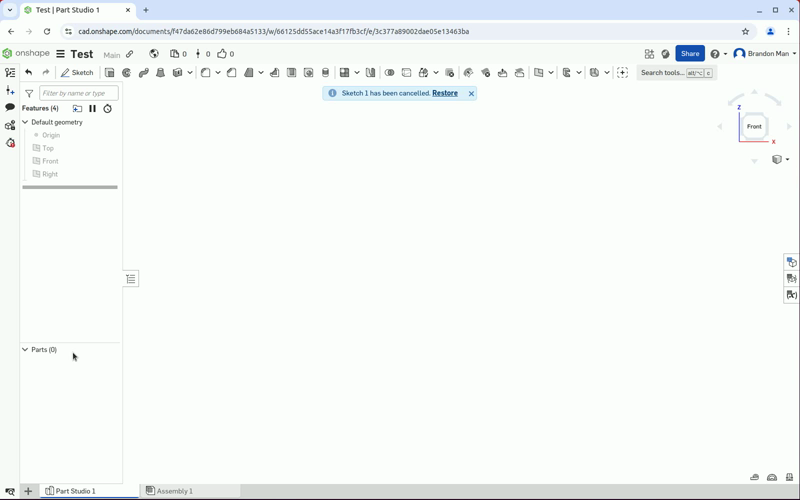
key(shift+s)
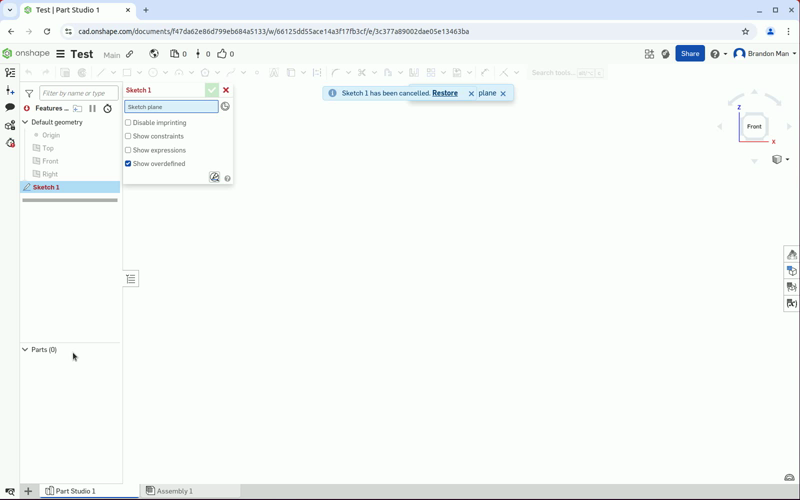
mouse_move(73, 163)
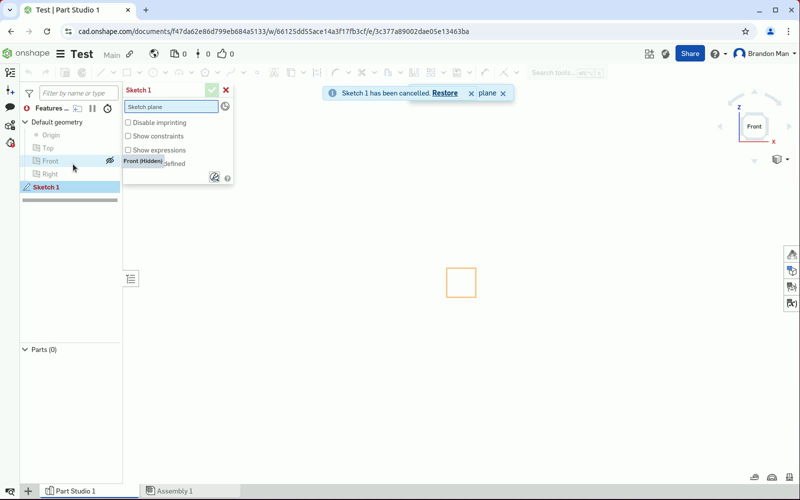
click(73, 163)
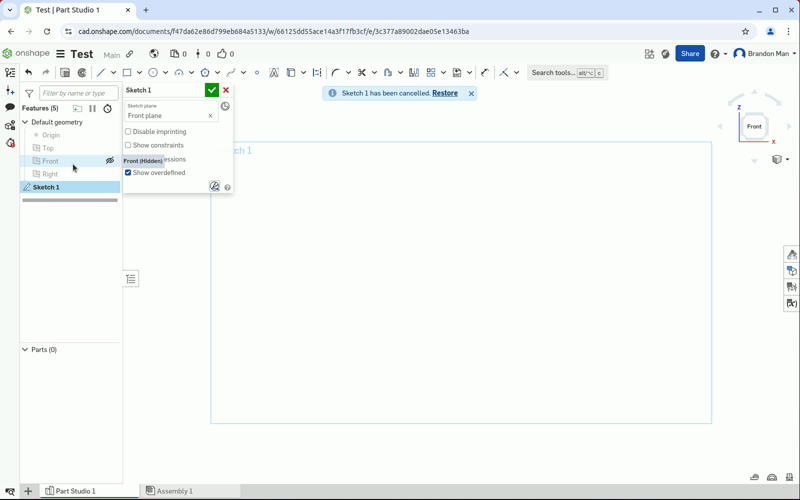
mouse_move(73, 352)
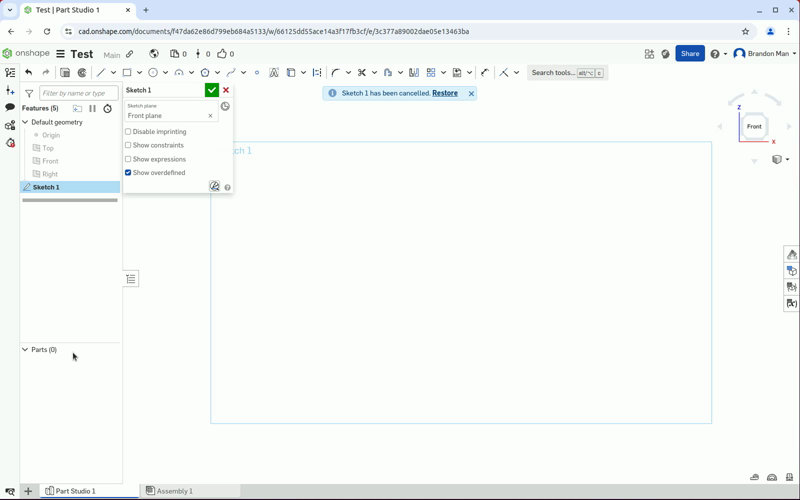
key(y)
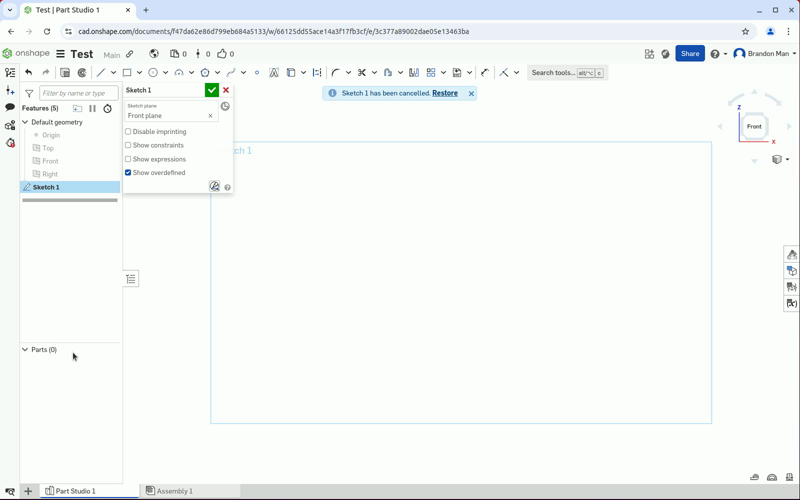
key(l)
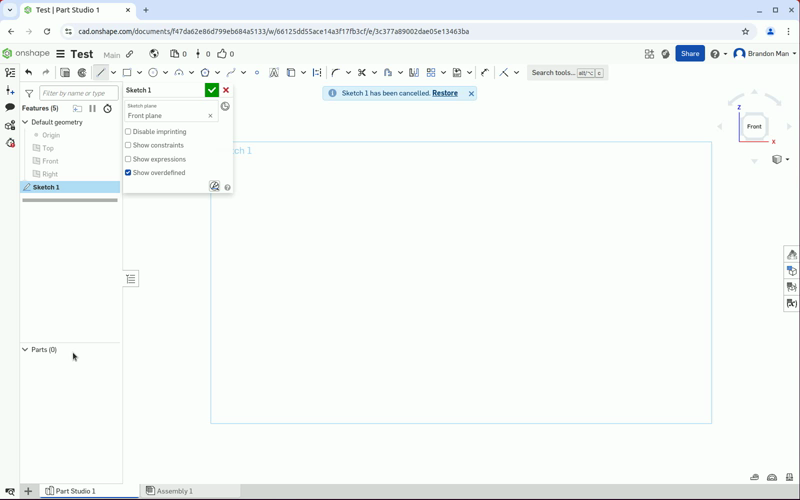
key_down(shift)
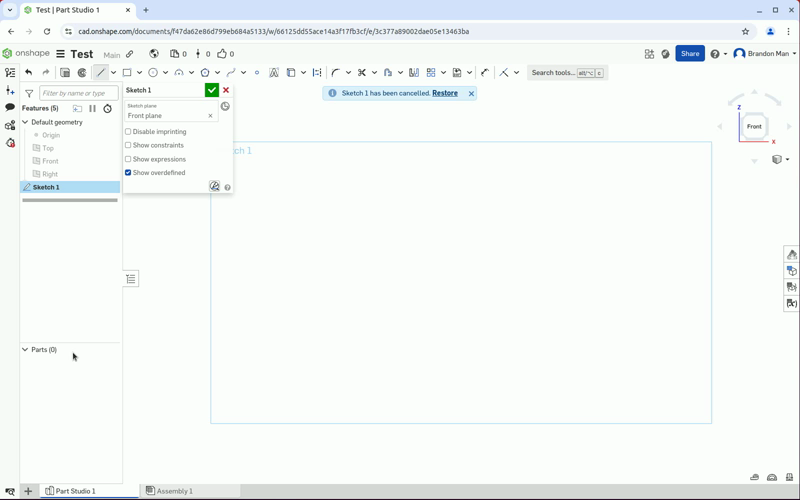
mouse_move(348, 282)
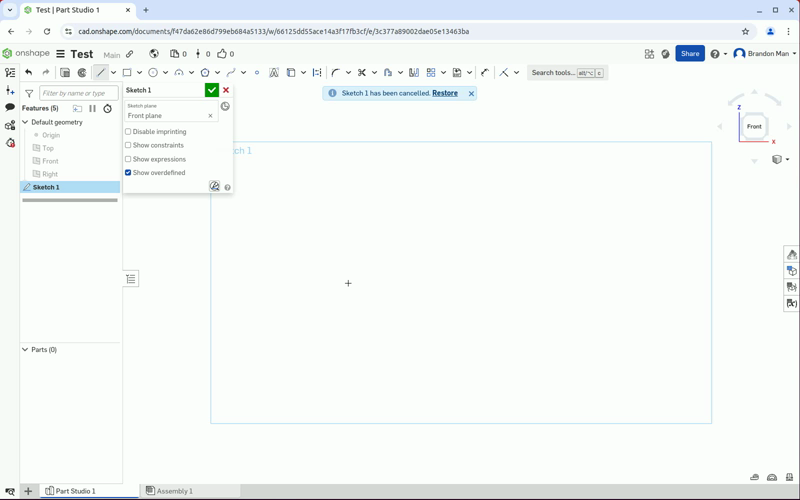
click(348, 282)
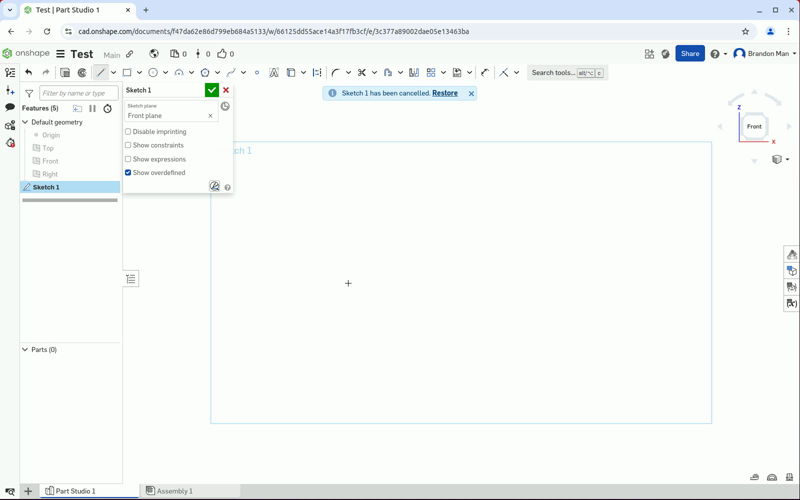
key_up(shift)
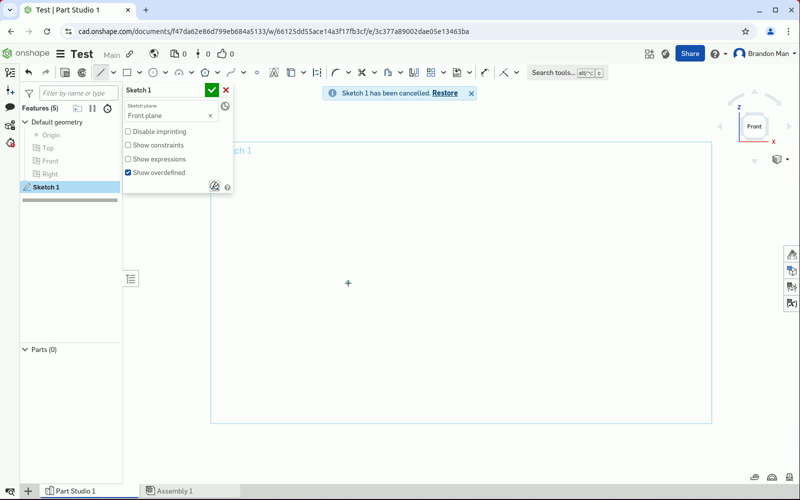
key_down(shift)
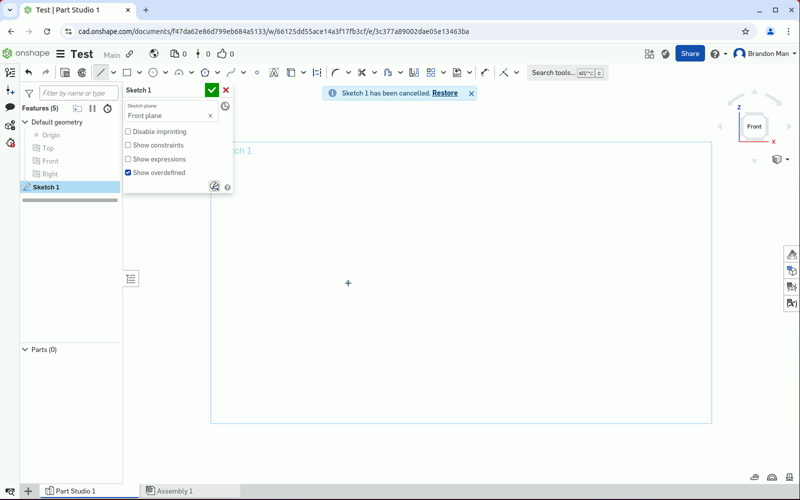
mouse_move(460, 282)
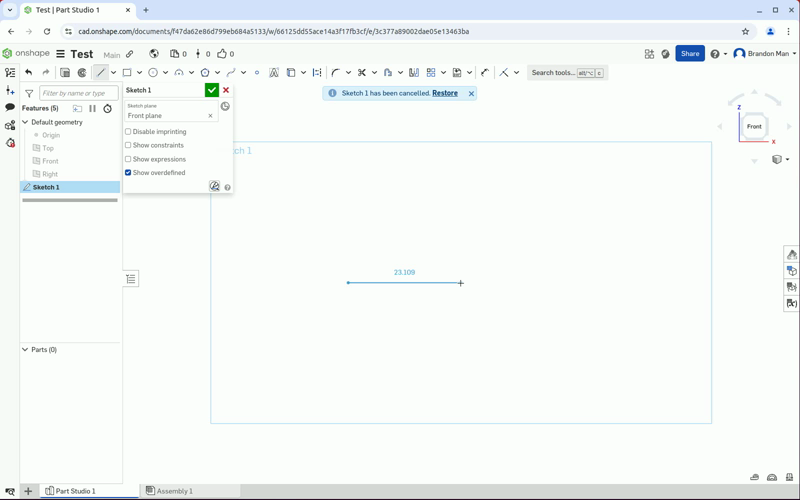
click(460, 282)
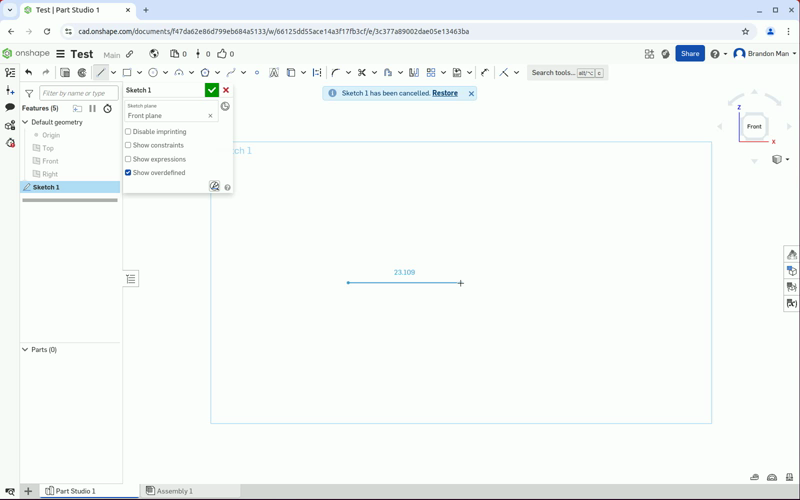
key_up(shift)
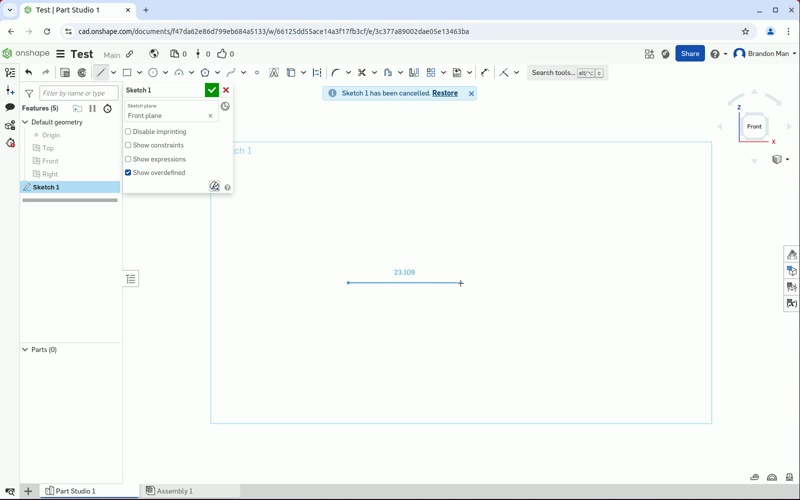
key_down(shift)
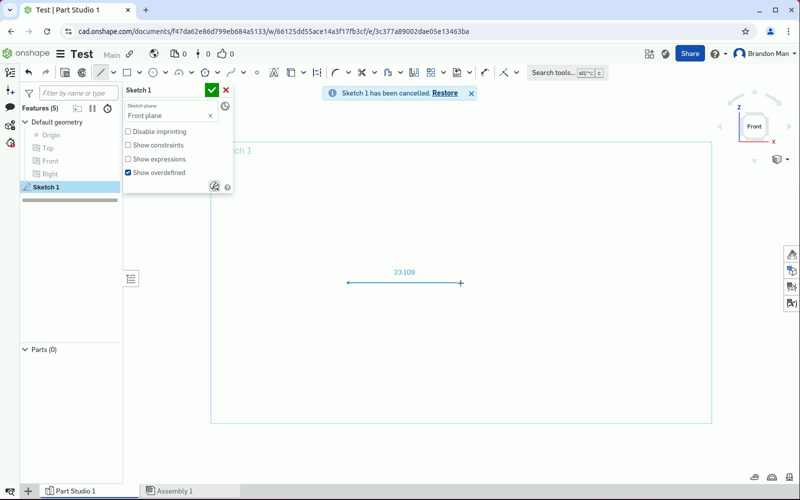
mouse_move(460, 186)
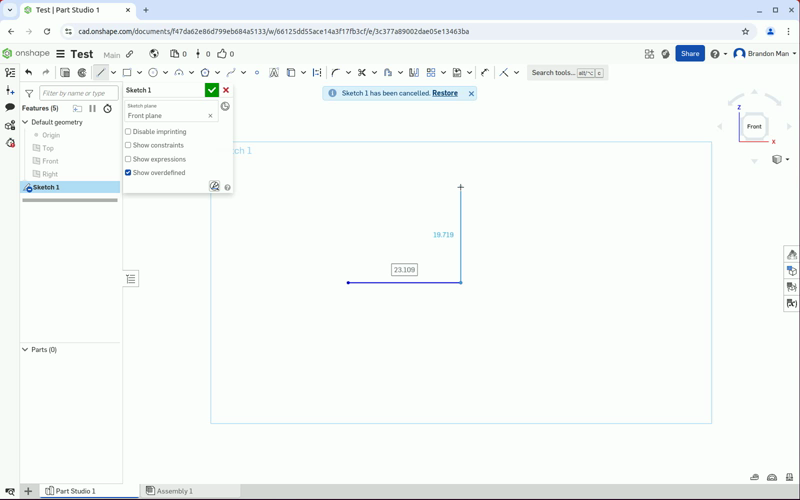
click(460, 186)
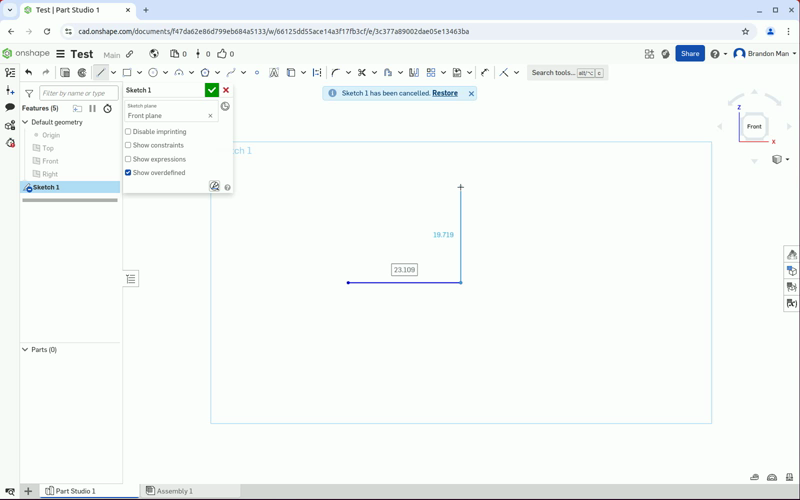
key_up(shift)
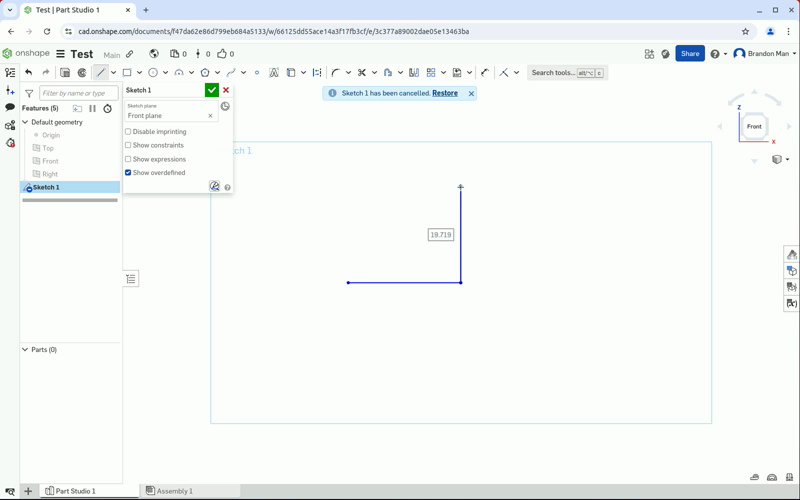
key_down(shift)
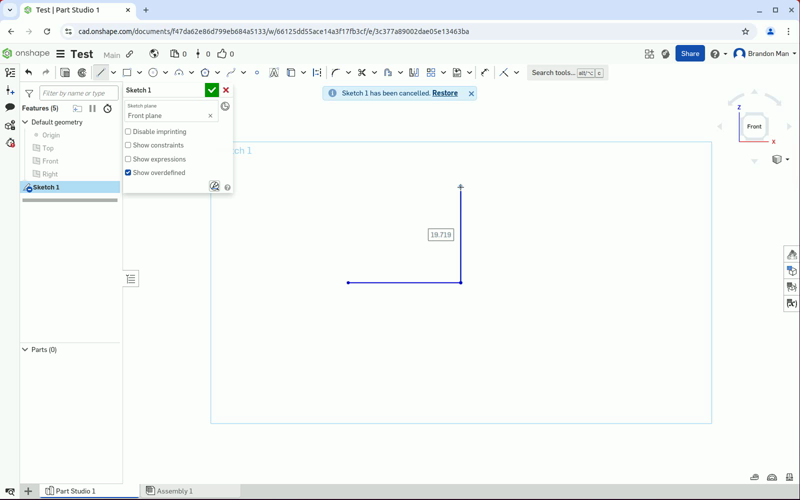
mouse_move(348, 186)
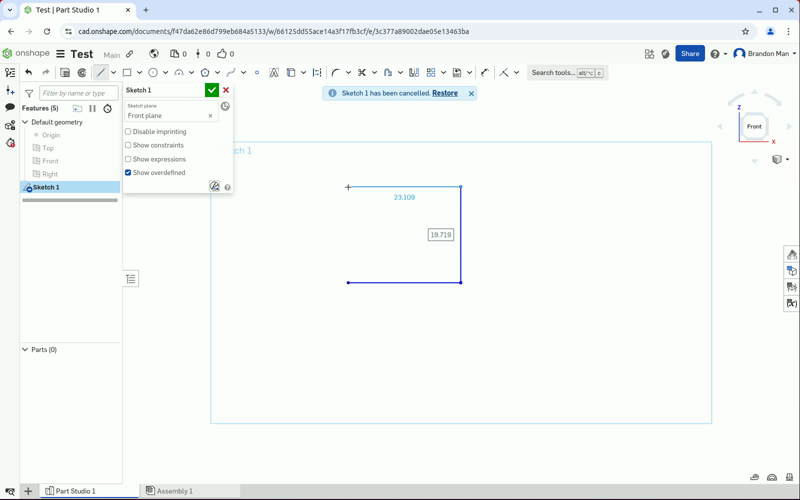
click(348, 186)
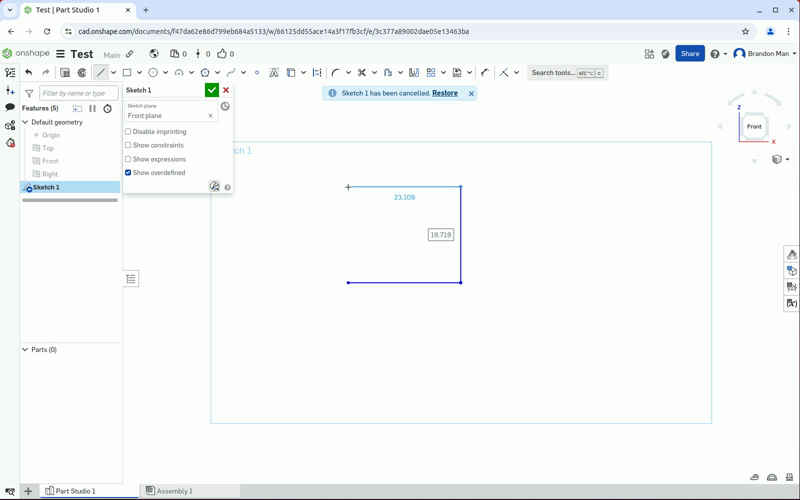
key_up(shift)
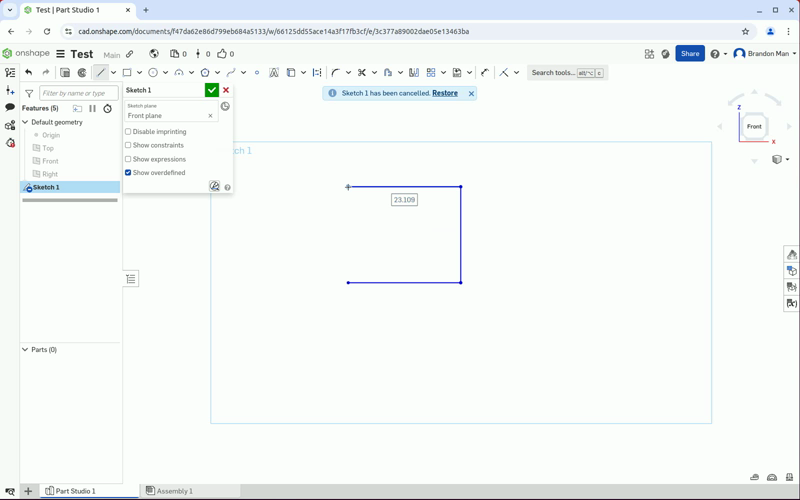
key_down(shift)
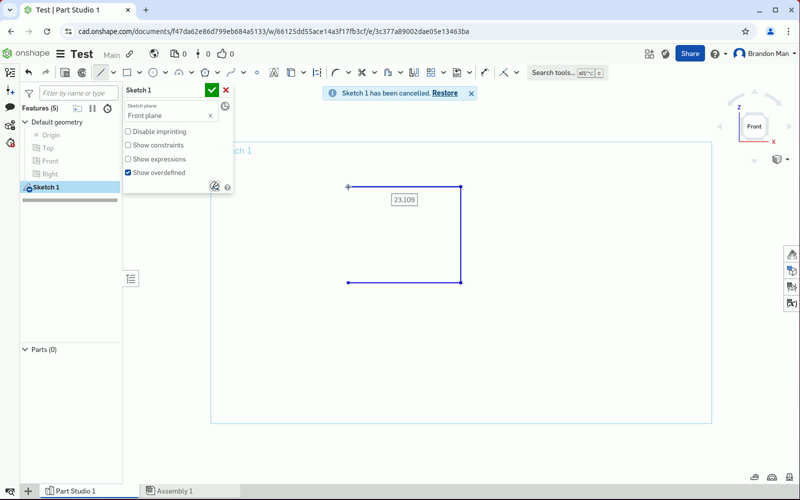
mouse_move(348, 282)
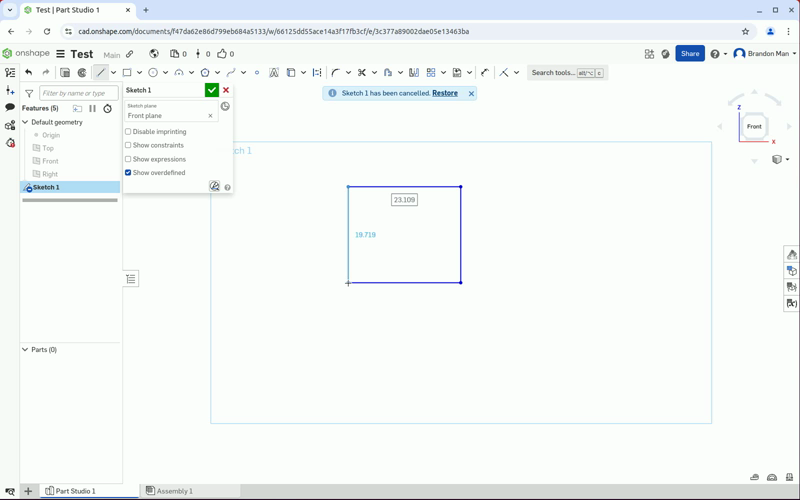
key_up(shift)
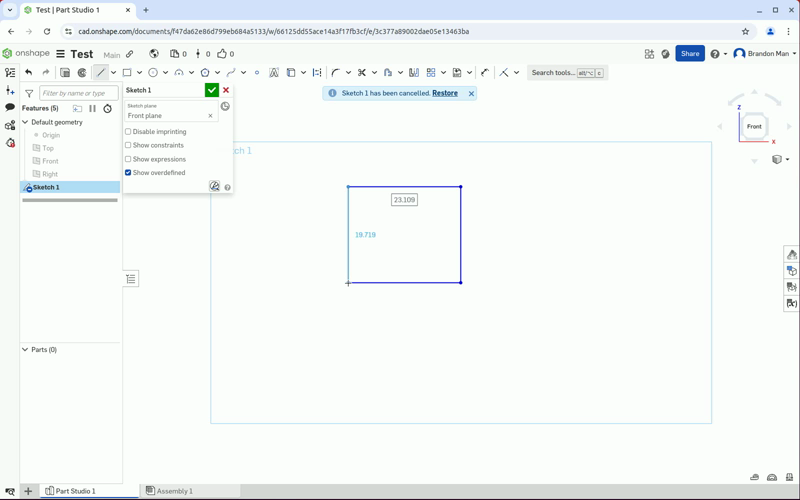
click(348, 282)
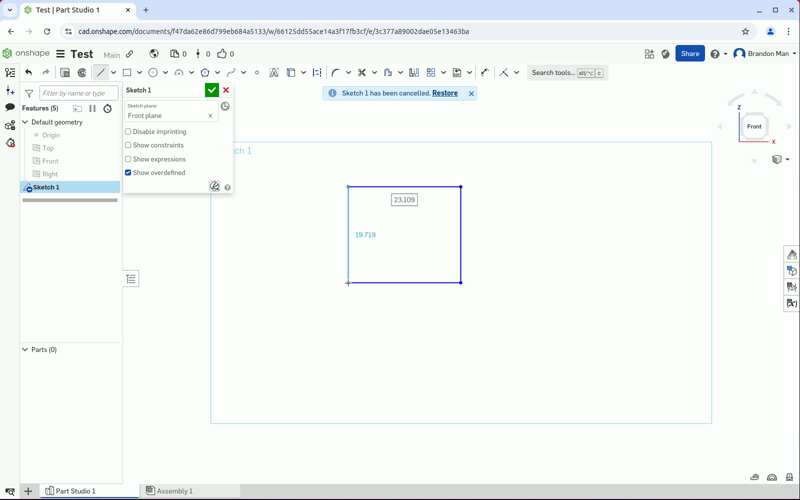
key(esc)
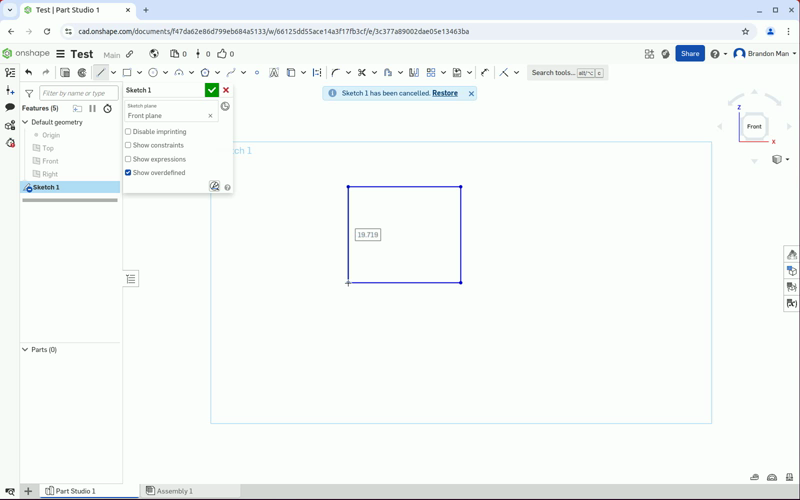
mouse_move(392, 270)
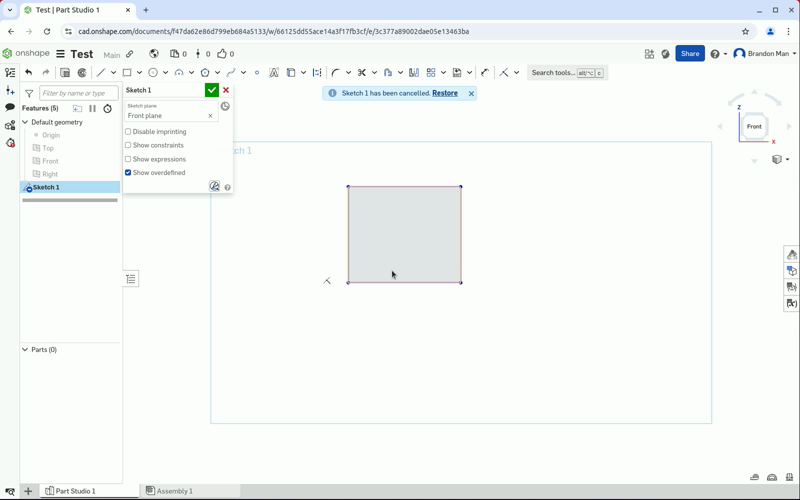
click(392, 270)
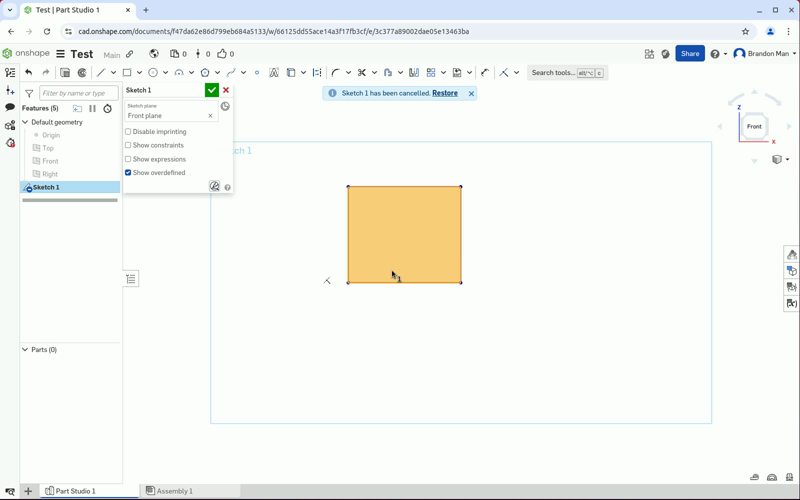
mouse_move(73, 352)
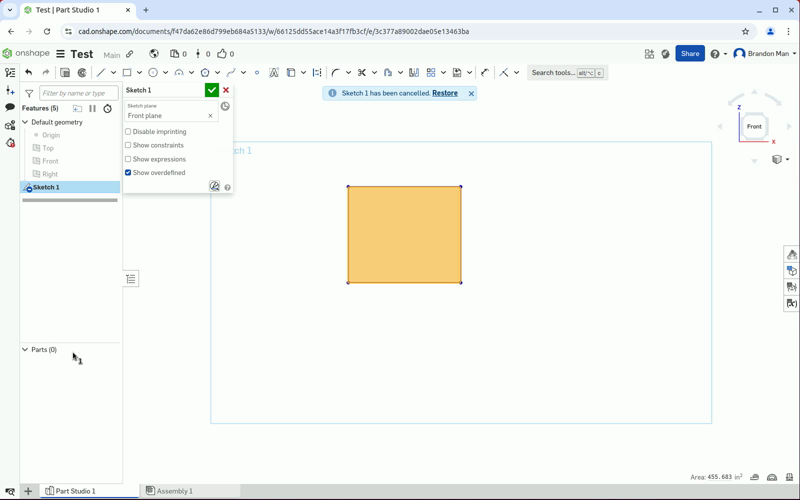
key(shift+y)
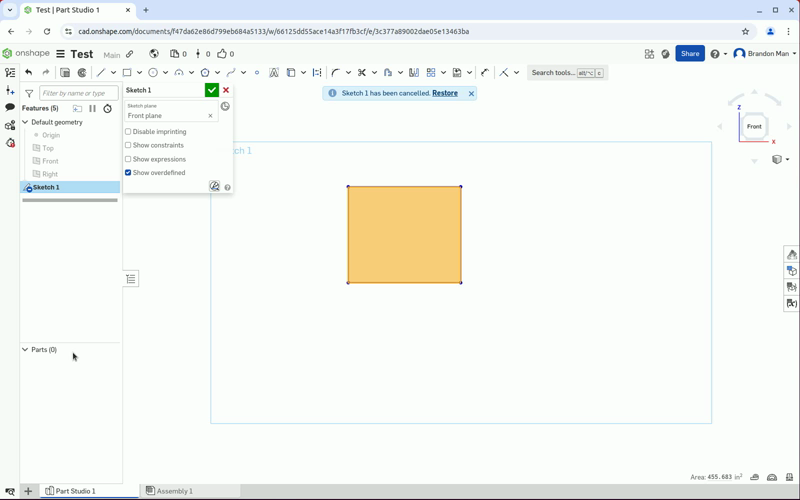
key(shift+e)
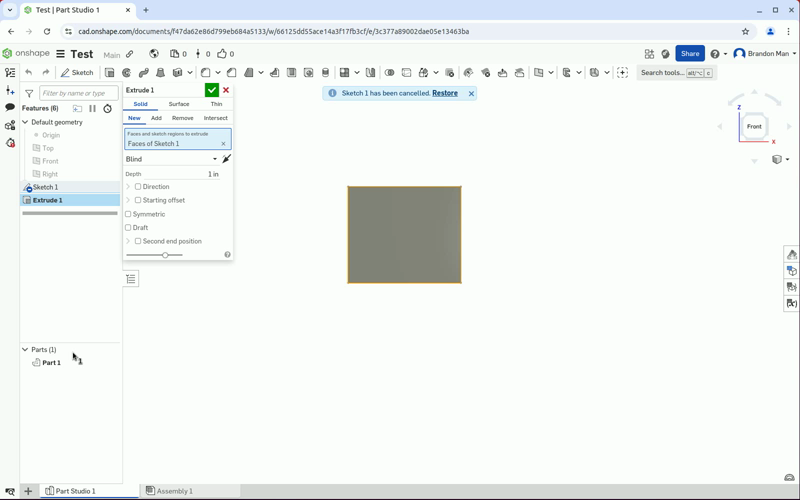
mouse_move(143, 106)
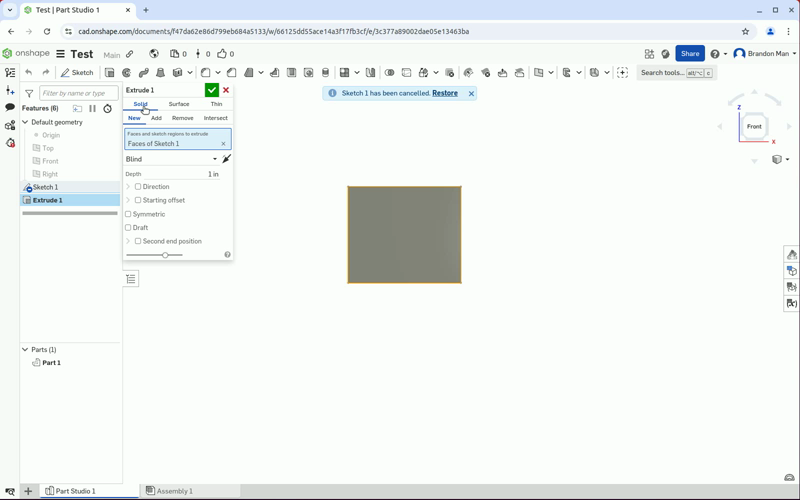
click(143, 106)
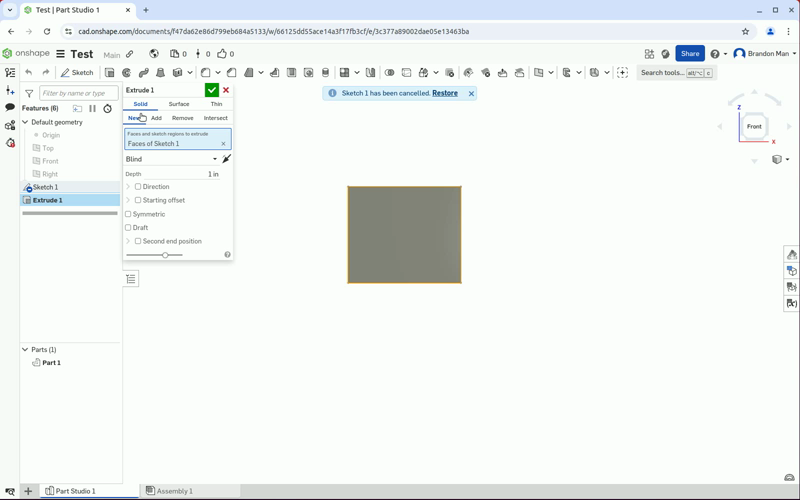
mouse_move(137, 120)
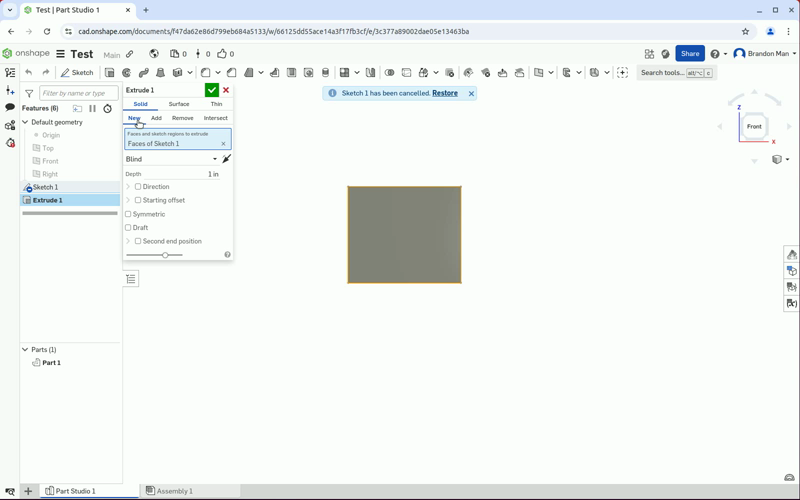
click(137, 120)
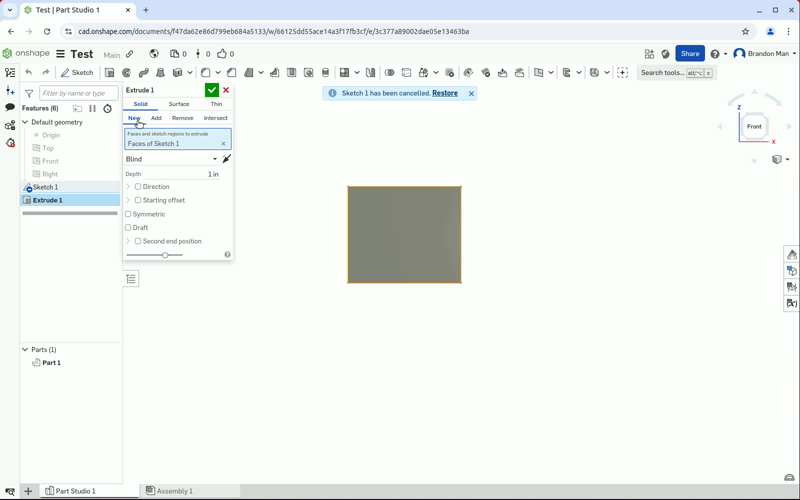
key(tab, 4)
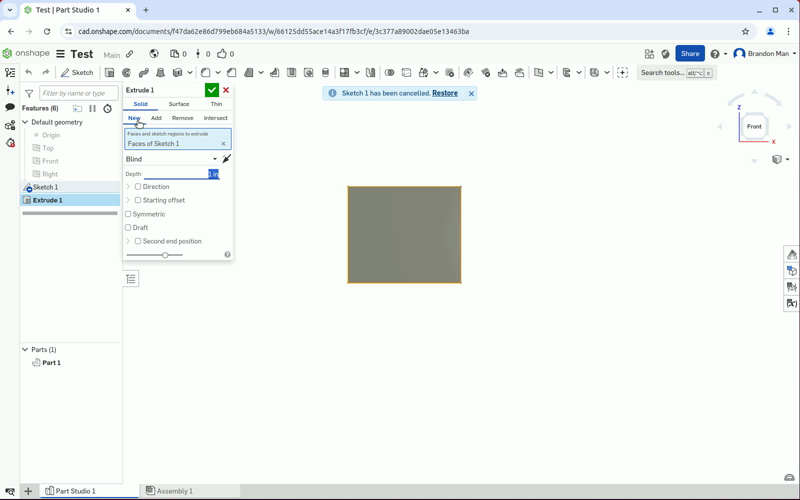
text(23.108)
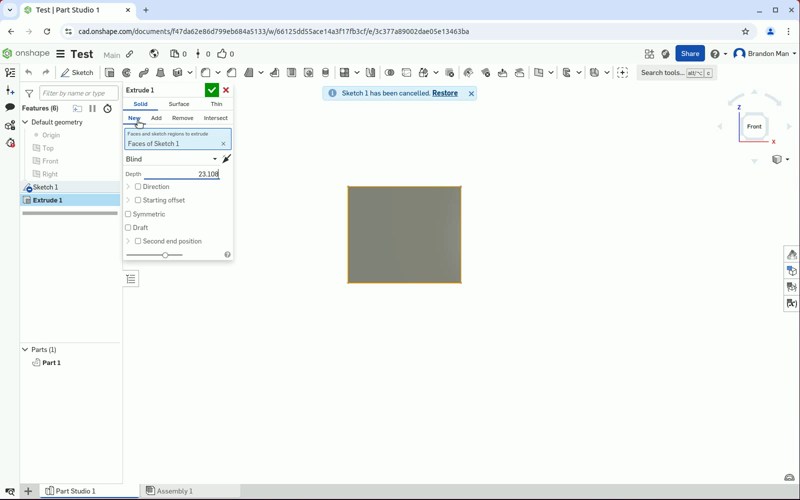
key(enter)
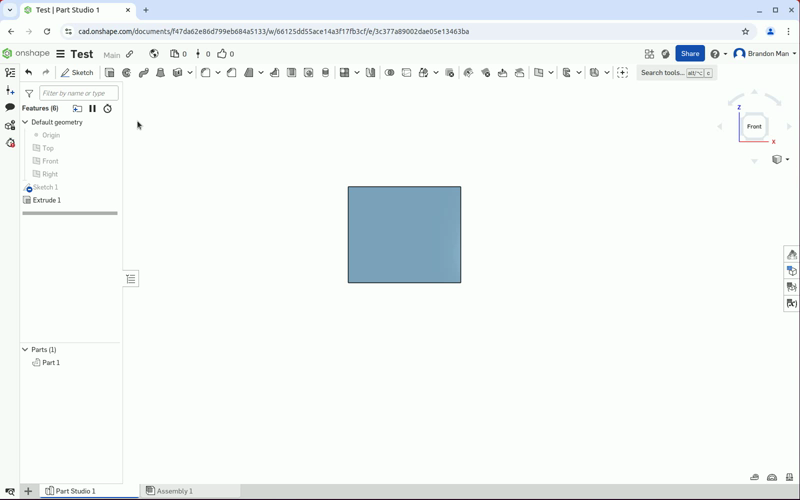
key(shift+h)
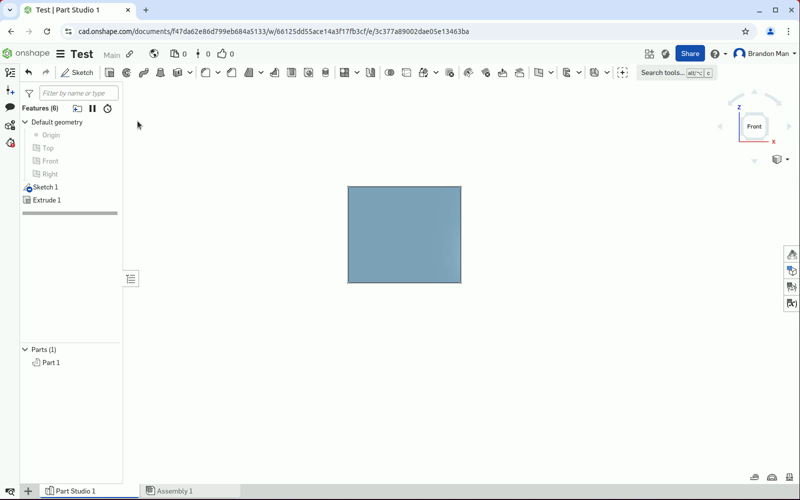
key(shift+h)
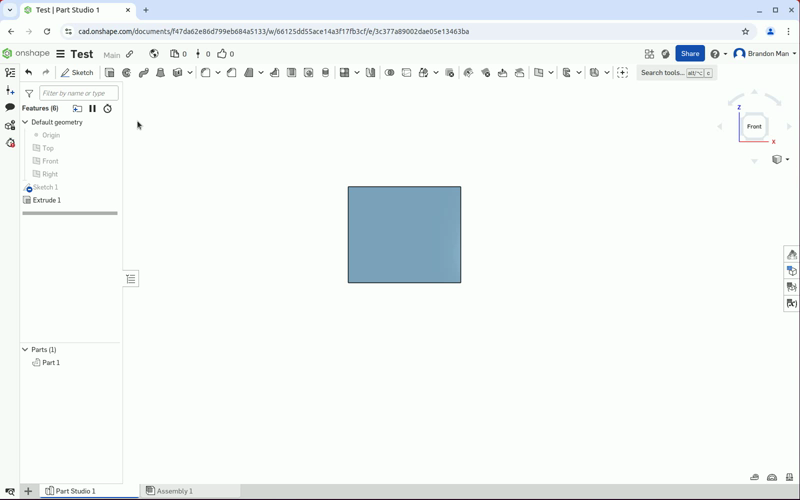
mouse_move(73, 189)
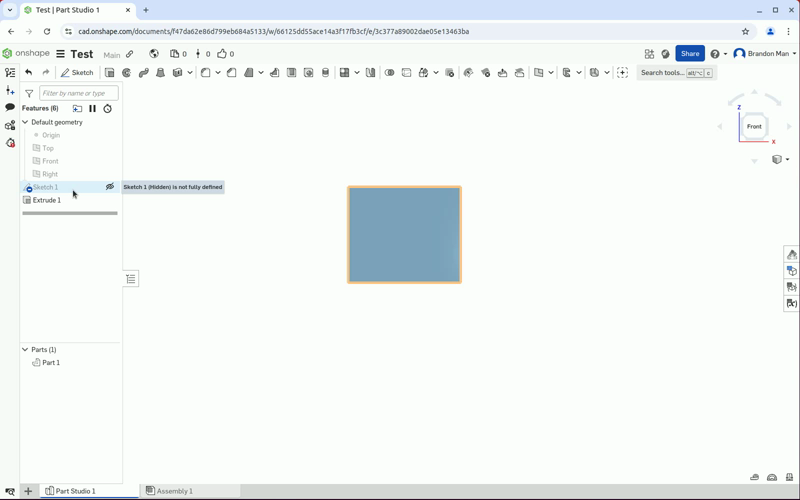
click(73, 189)
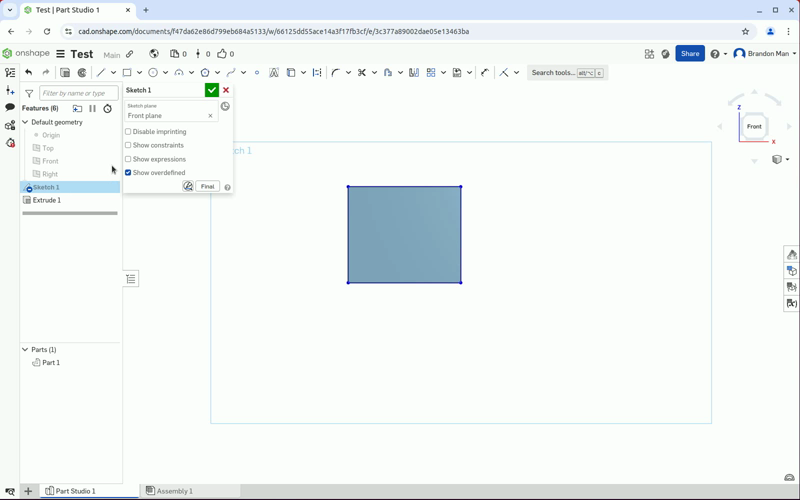
mouse_move(229, 92)
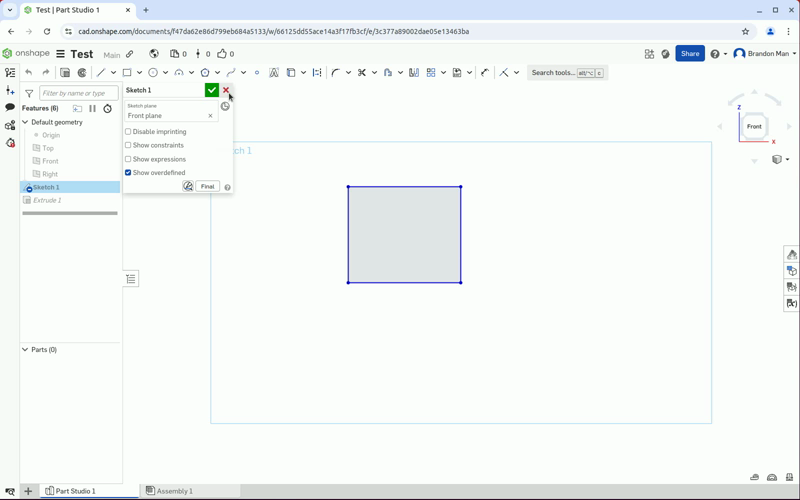
click(229, 92)
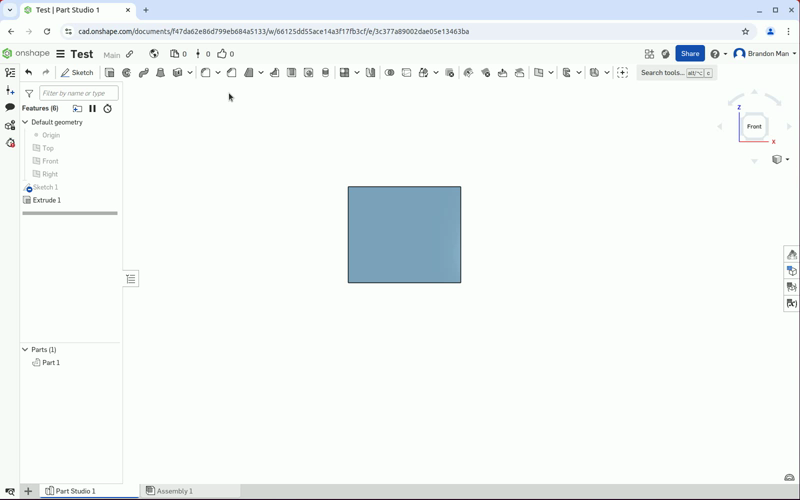
mouse_move(541, 75)
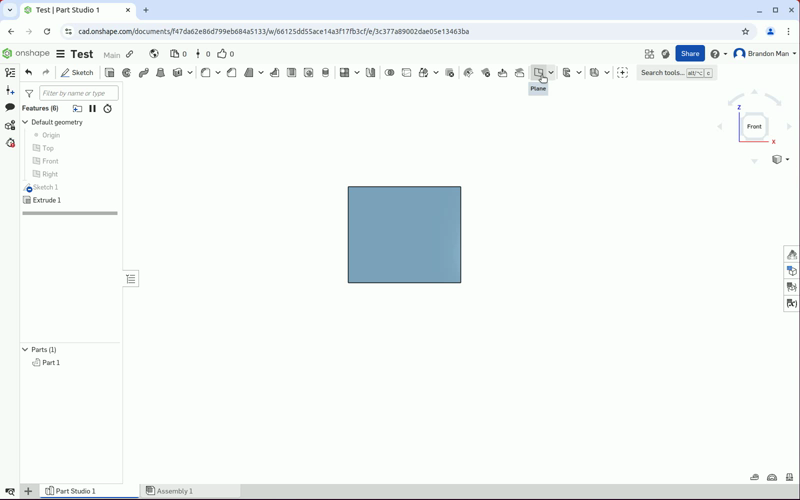
click(541, 75)
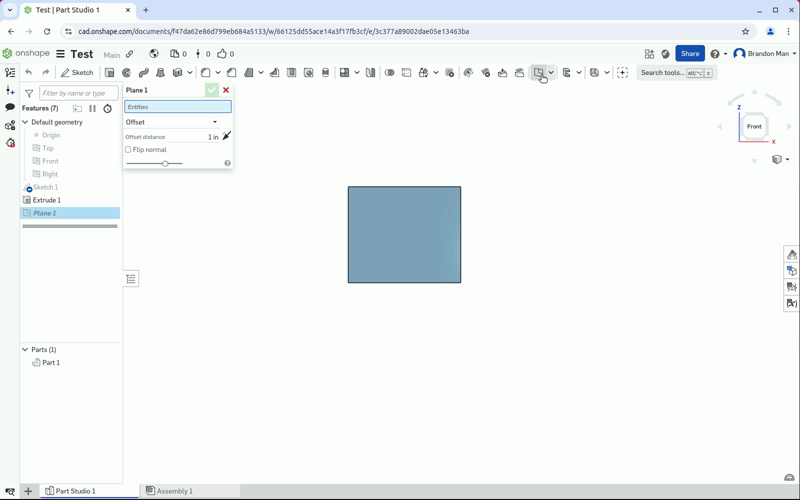
mouse_move(73, 163)
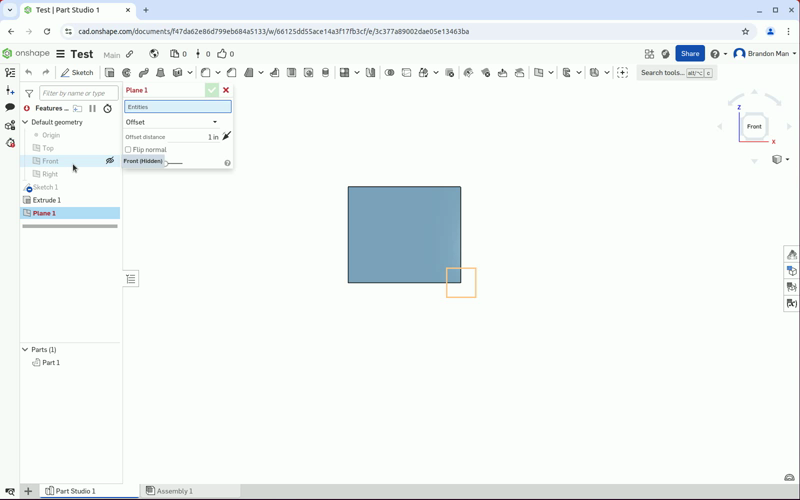
click(73, 163)
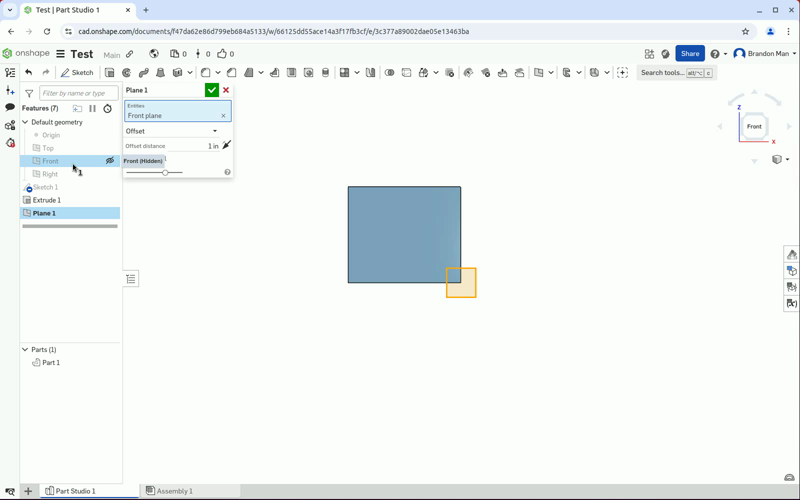
key(tab, 2)
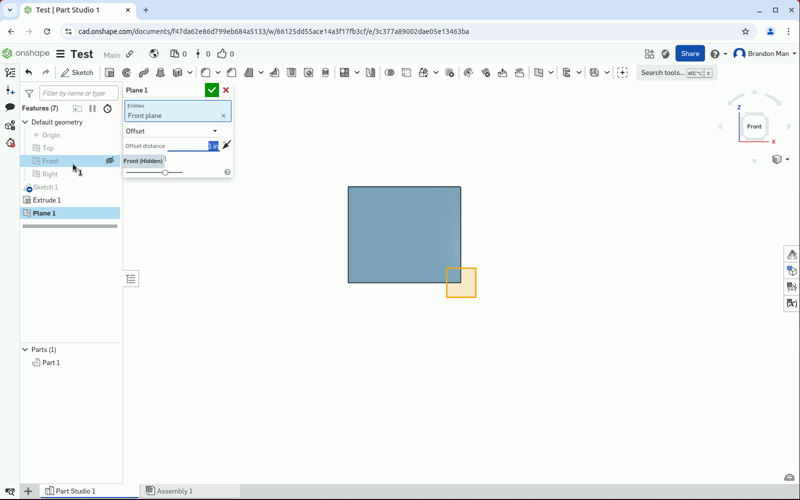
text(23.108)
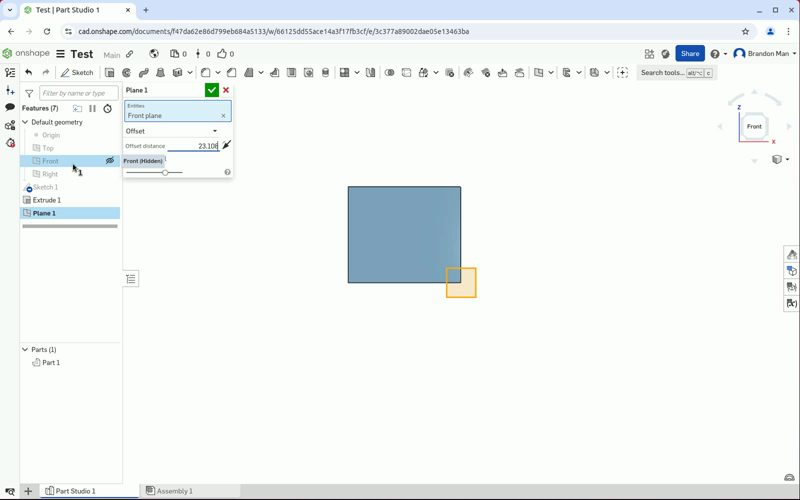
key(enter, 2)
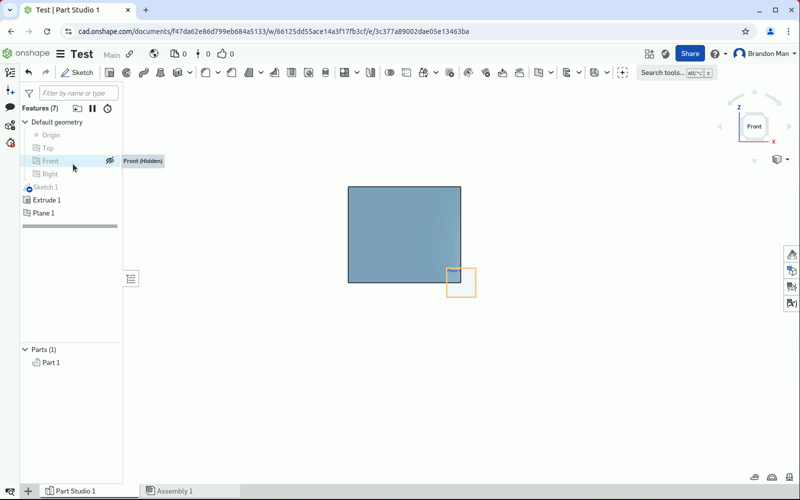
key(shift+s)
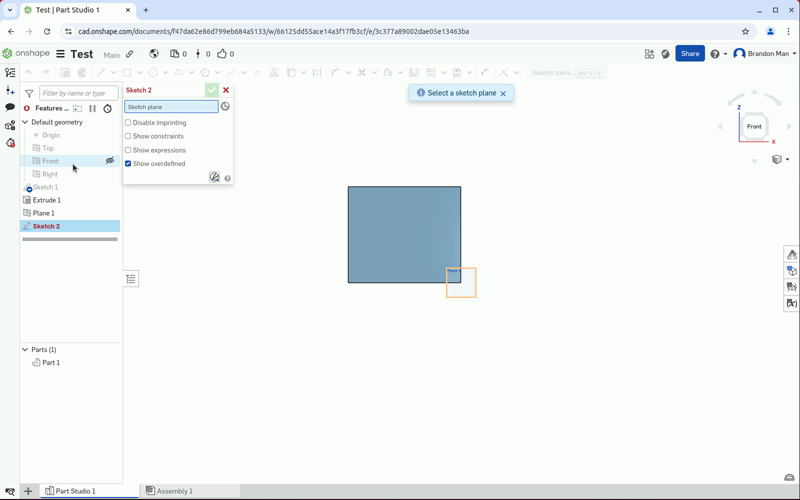
mouse_move(73, 215)
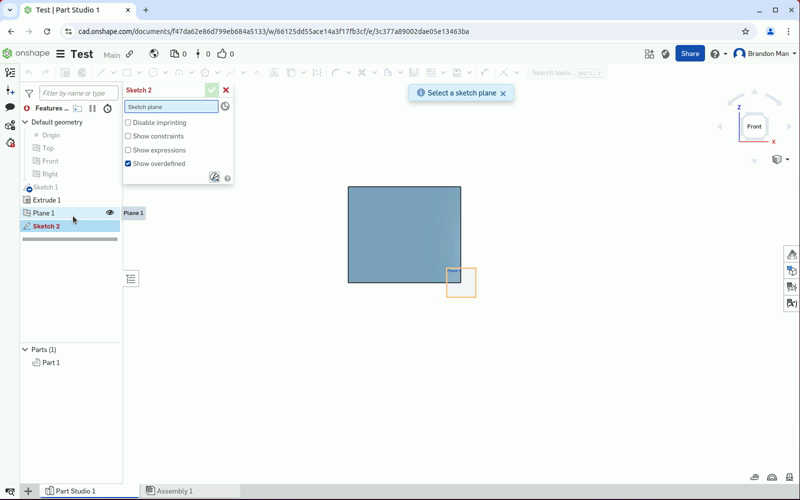
click(73, 215)
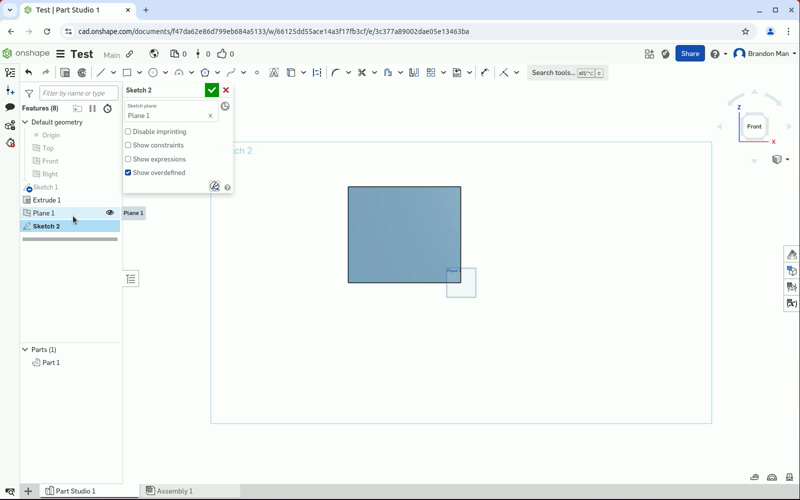
mouse_move(73, 352)
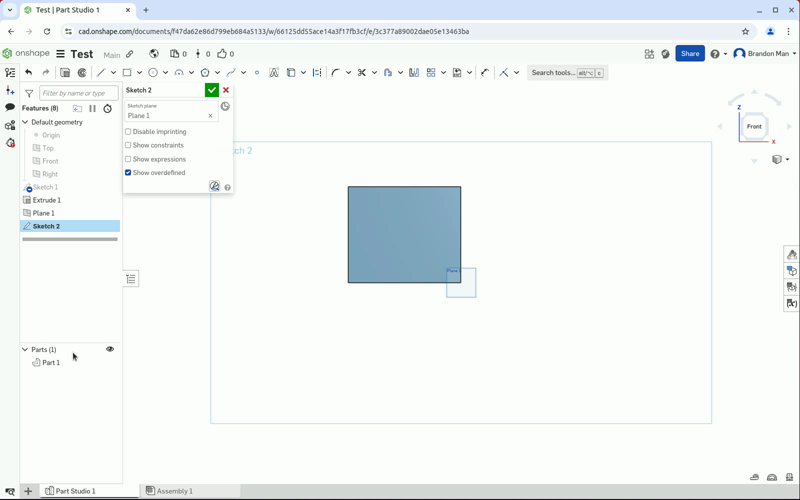
key(y)
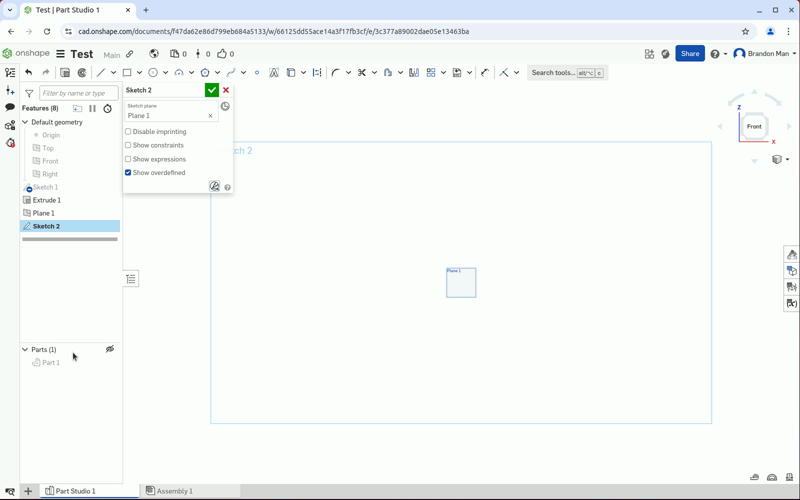
key(l)
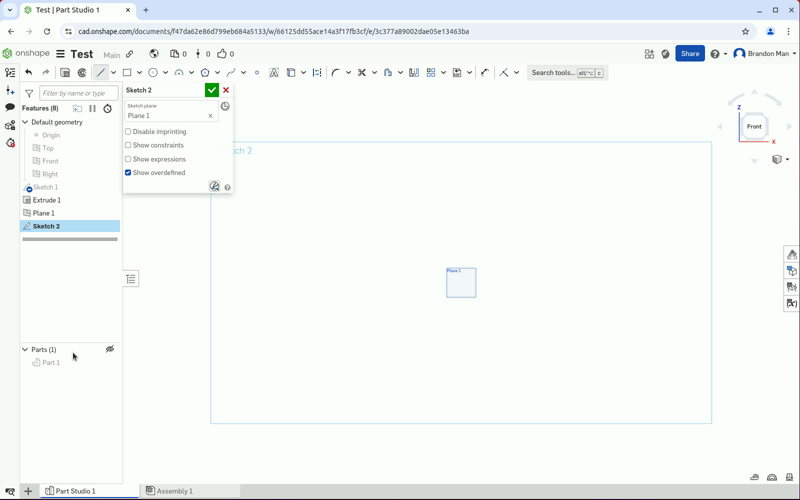
key_down(shift)
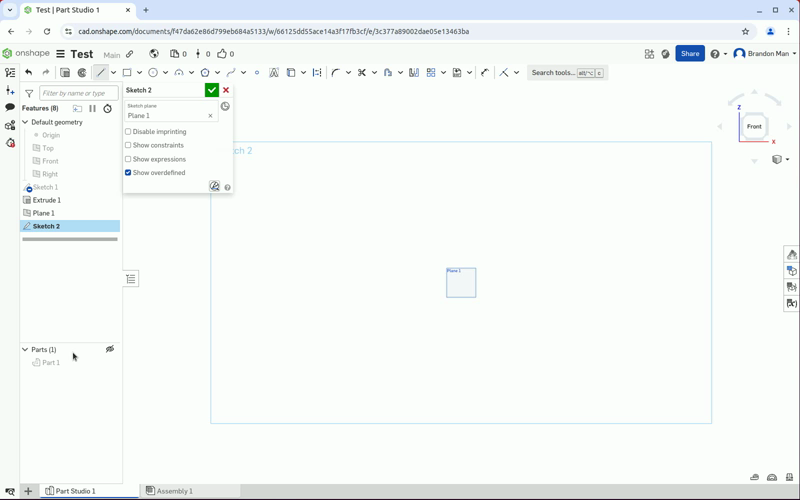
mouse_move(348, 231)
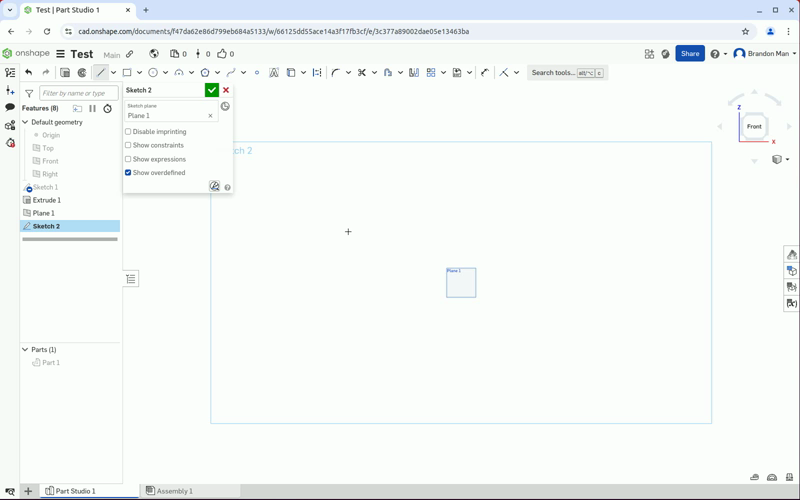
click(348, 231)
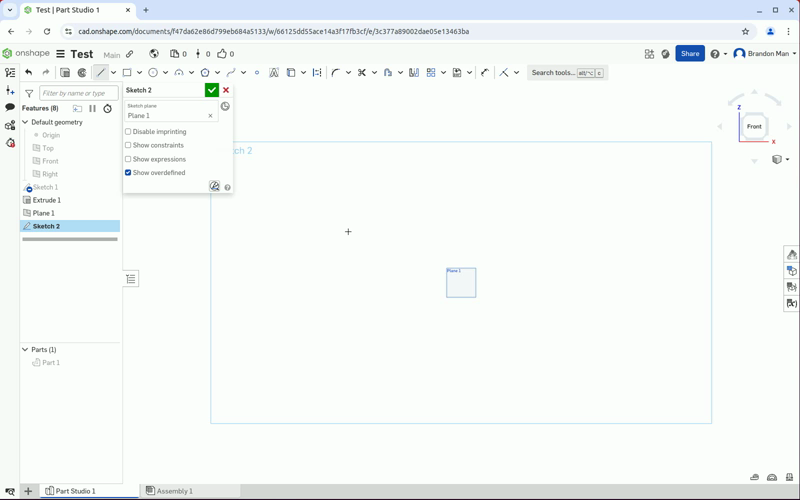
key_up(shift)
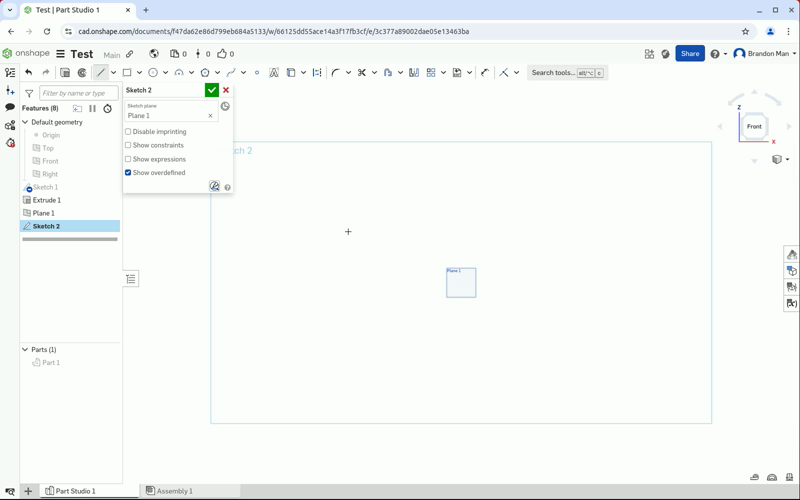
key_down(shift)
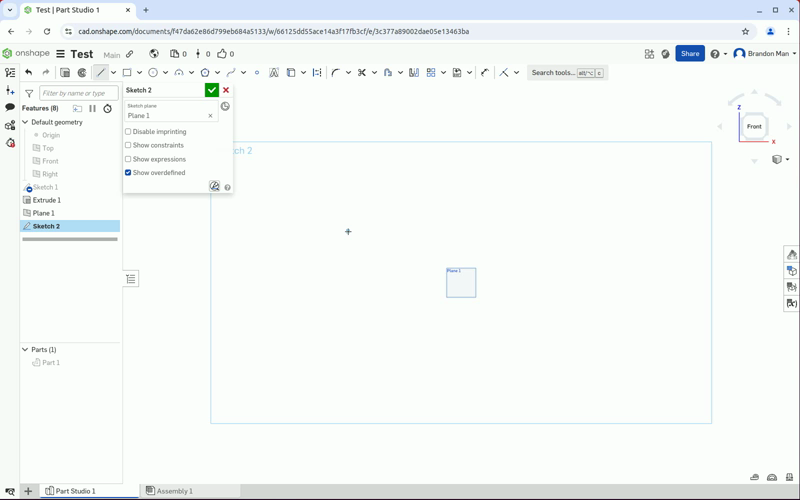
mouse_move(378, 231)
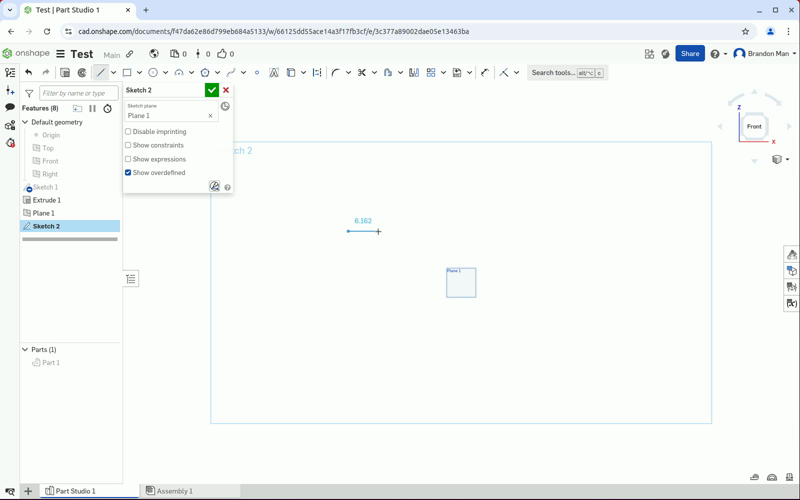
mouse_move(404, 231)
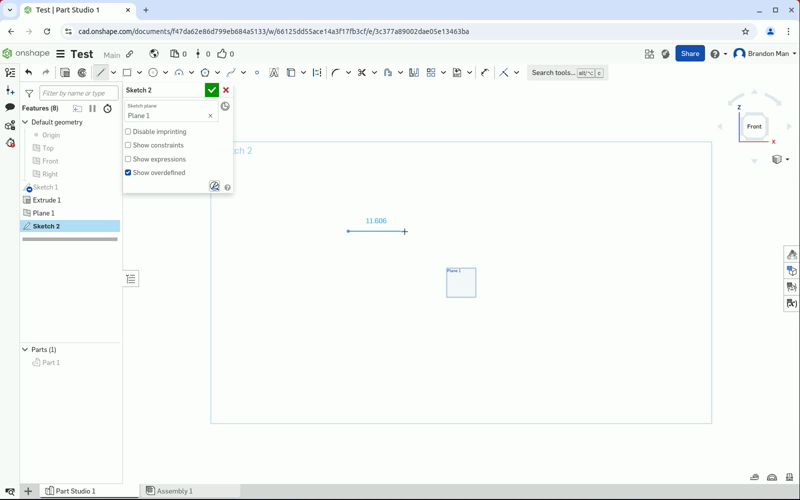
click(404, 231)
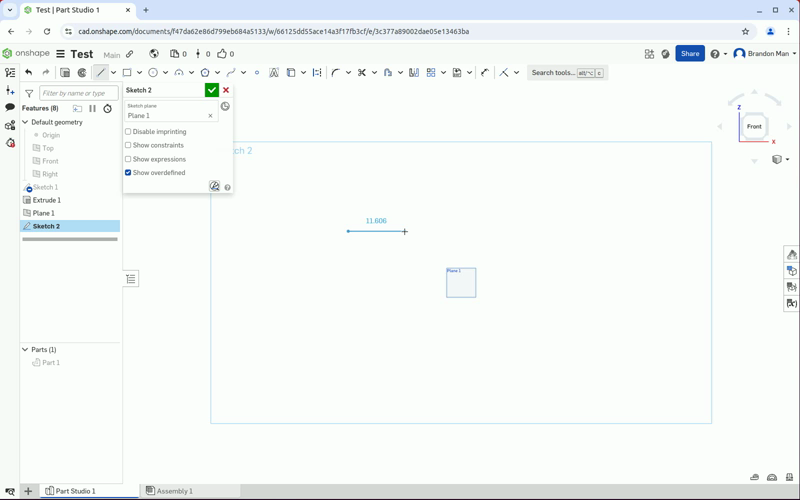
key_up(shift)
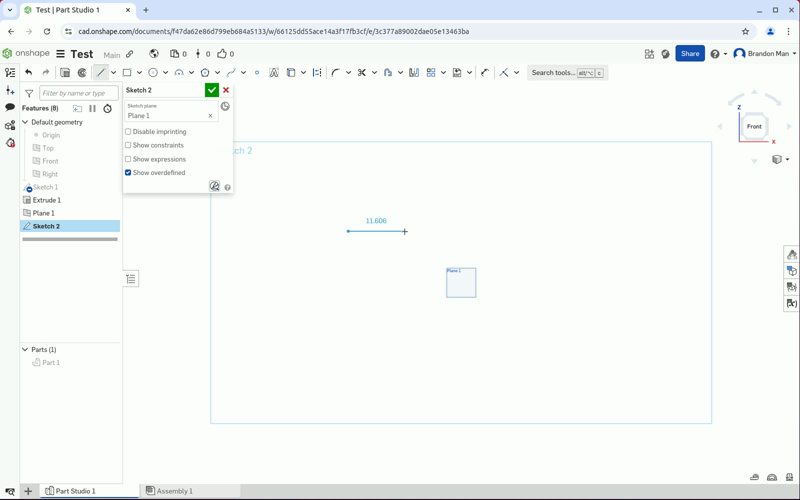
key_down(shift)
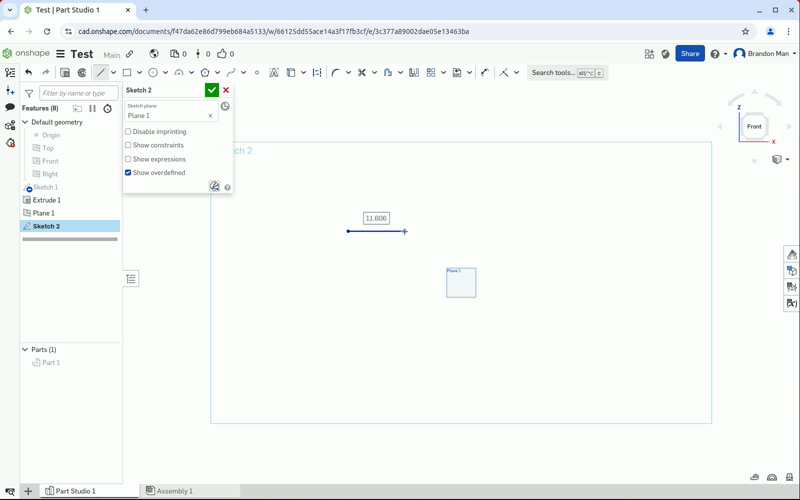
mouse_move(434, 231)
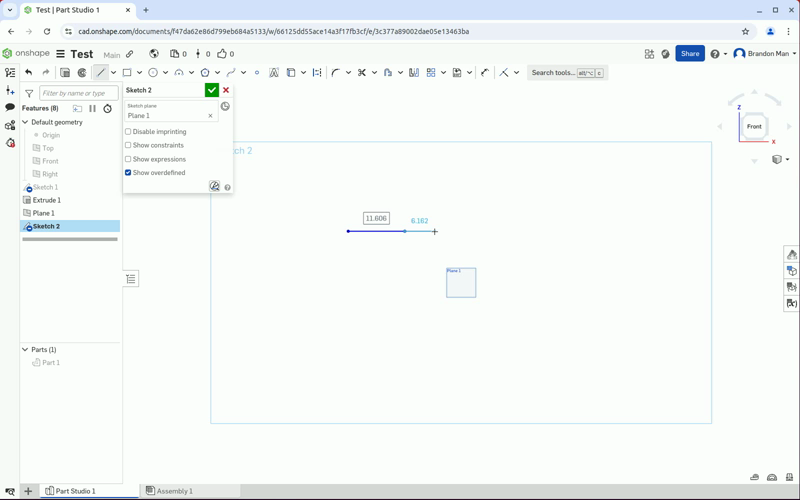
mouse_move(404, 186)
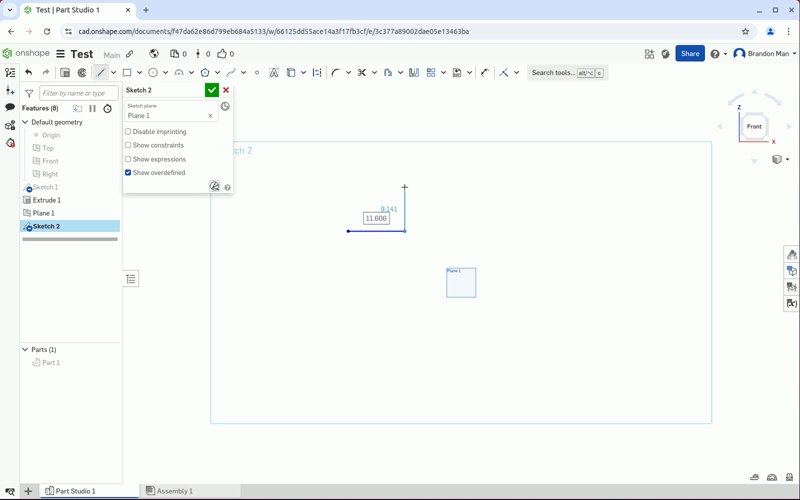
click(404, 186)
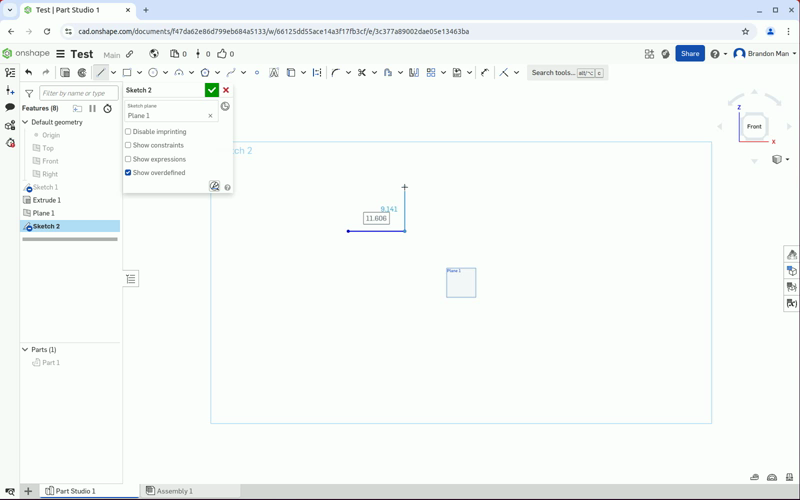
key_up(shift)
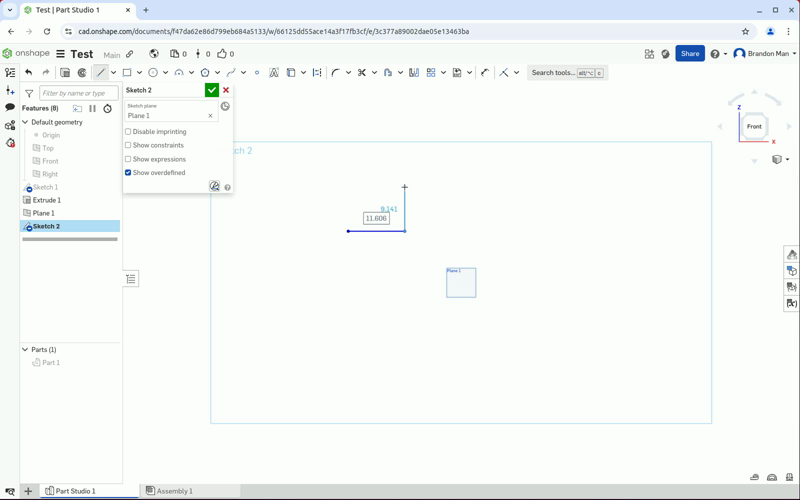
key_down(shift)
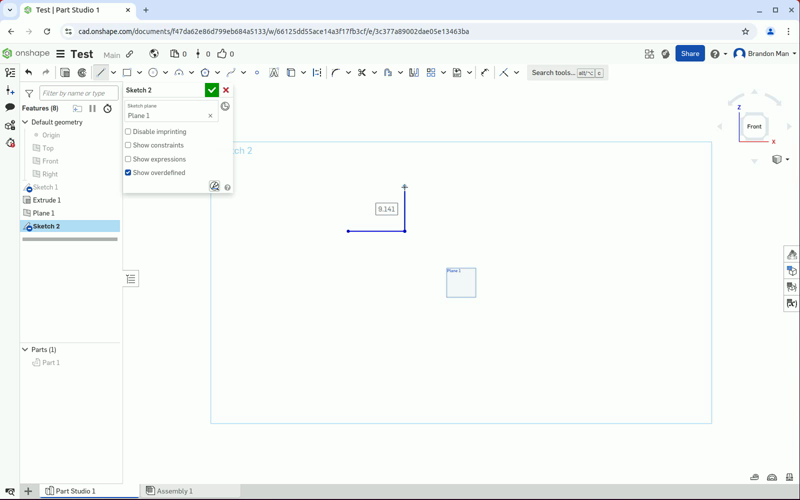
mouse_move(434, 186)
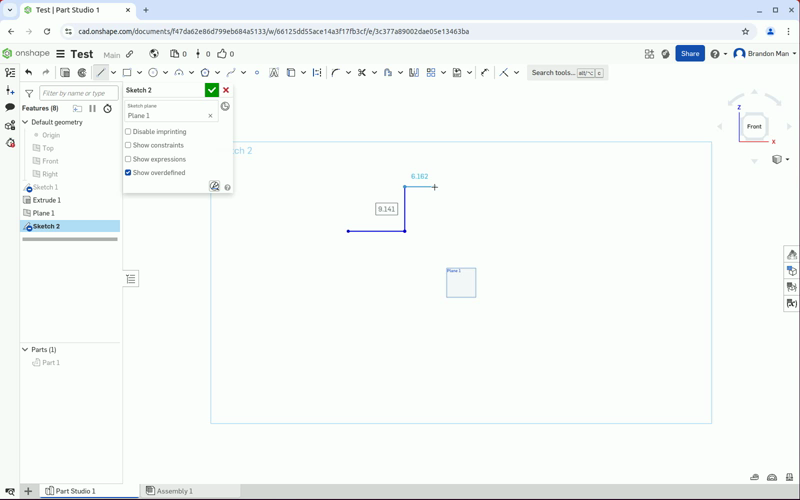
mouse_move(348, 186)
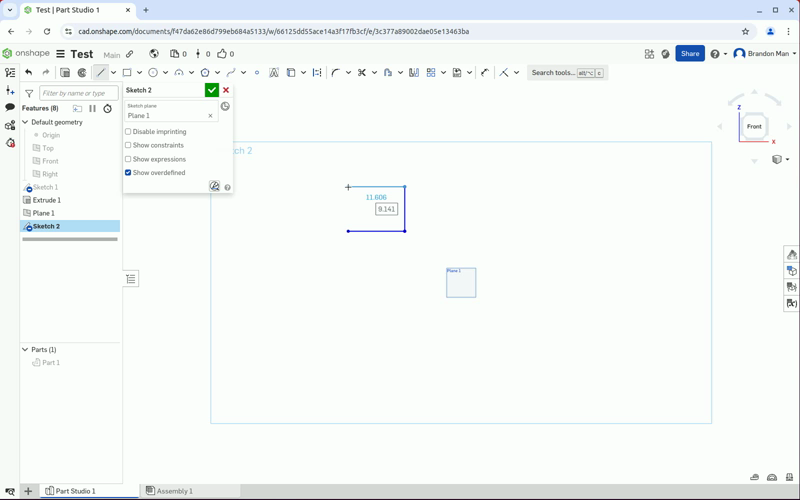
click(348, 186)
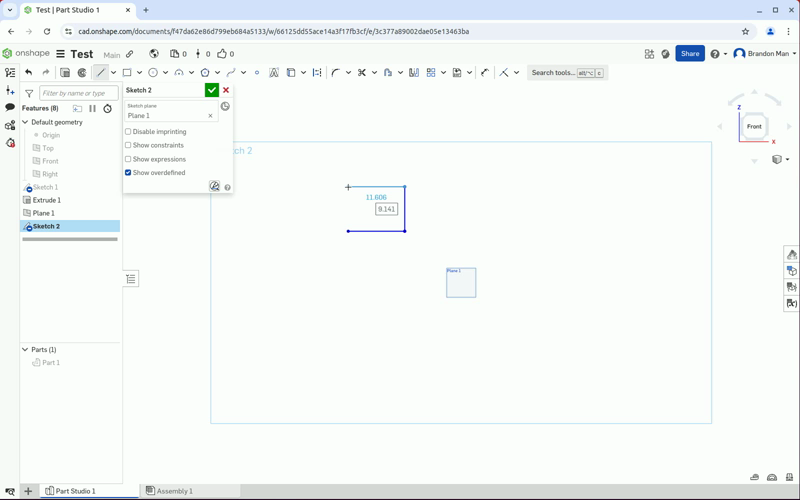
key_up(shift)
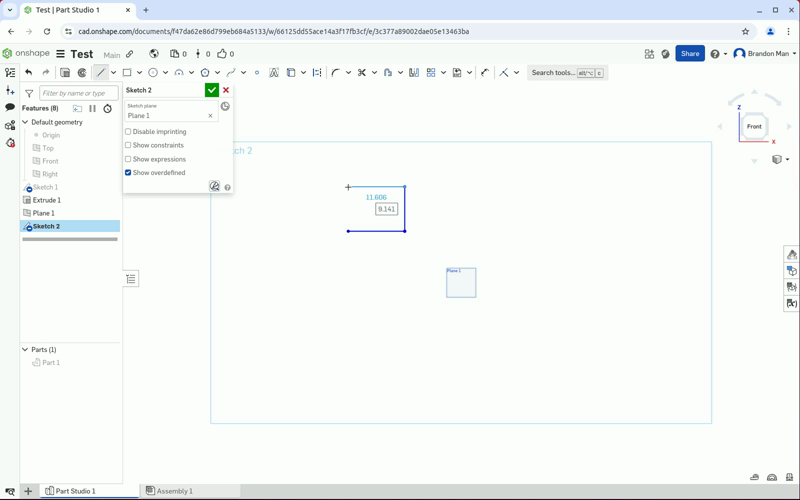
mouse_move(378, 186)
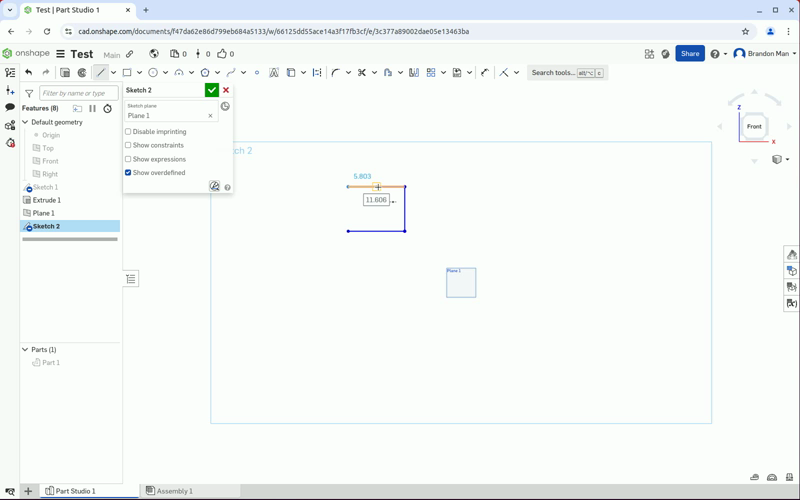
key_down(shift)
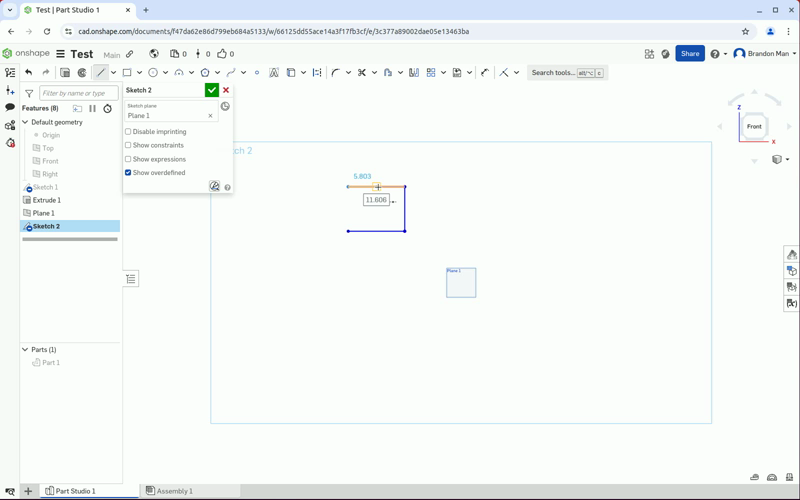
mouse_move(348, 231)
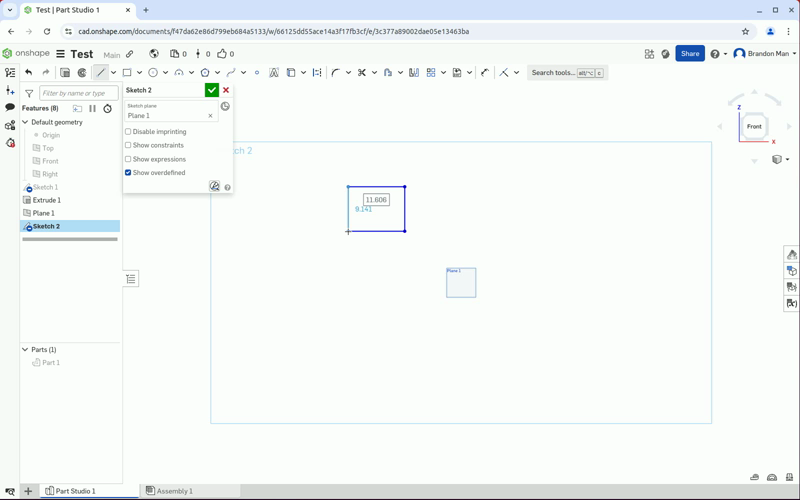
key_up(shift)
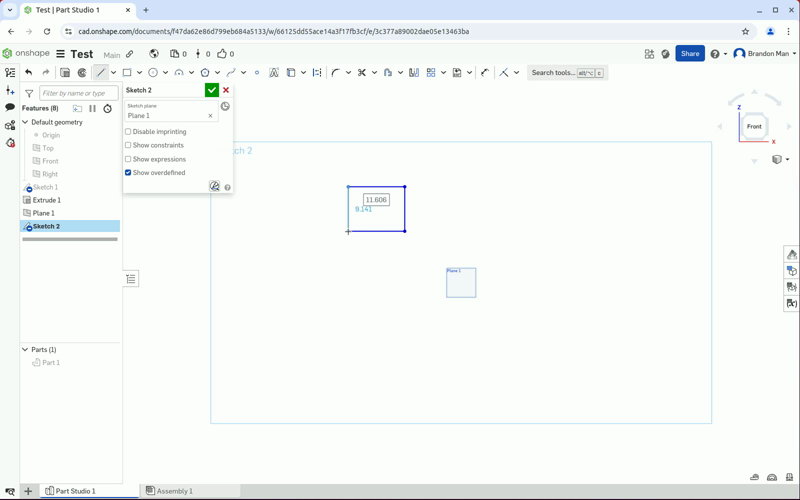
click(348, 231)
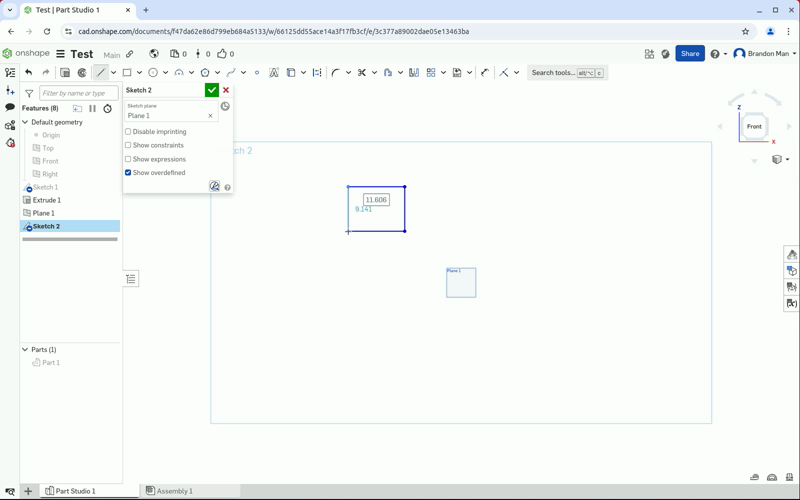
key(esc)
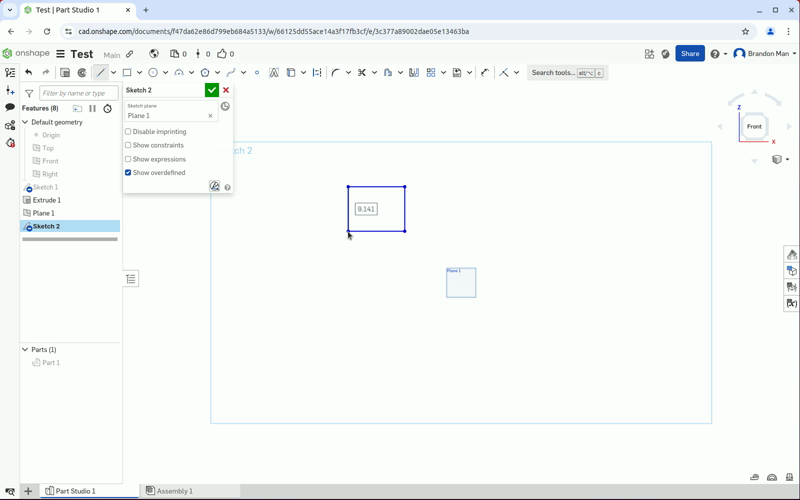
mouse_move(393, 210)
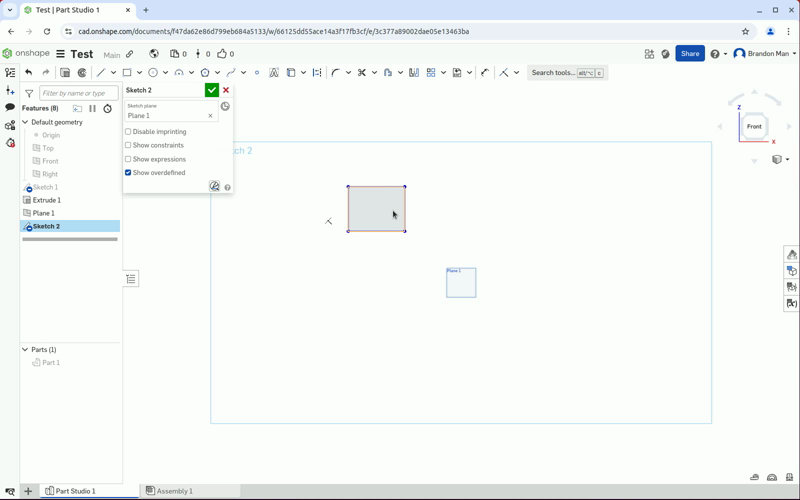
click(393, 210)
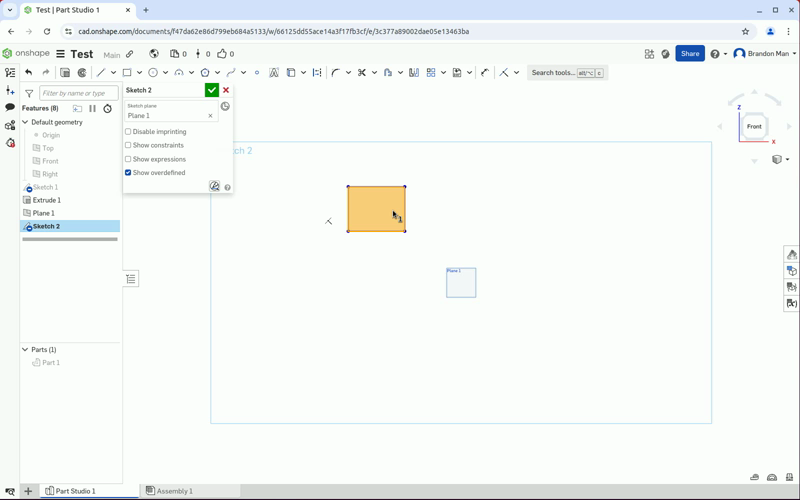
mouse_move(73, 352)
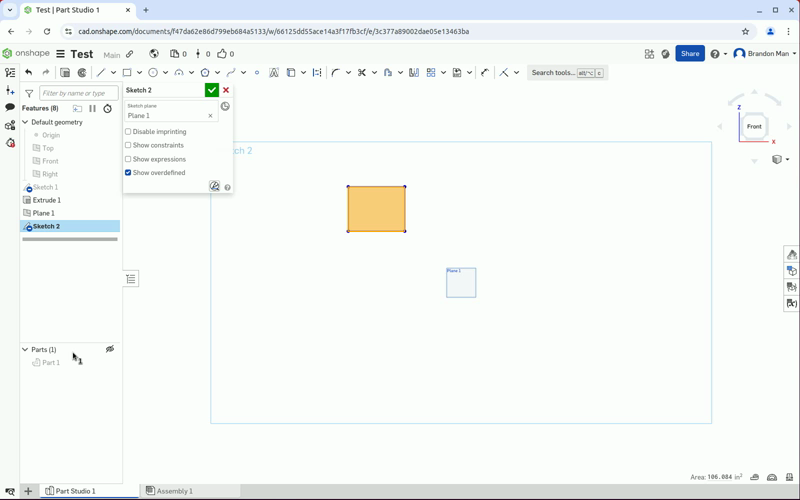
key(shift+y)
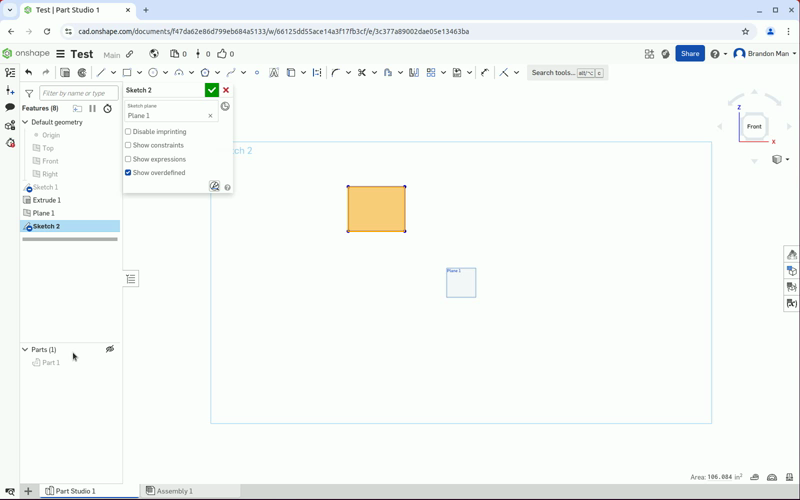
key(shift+e)
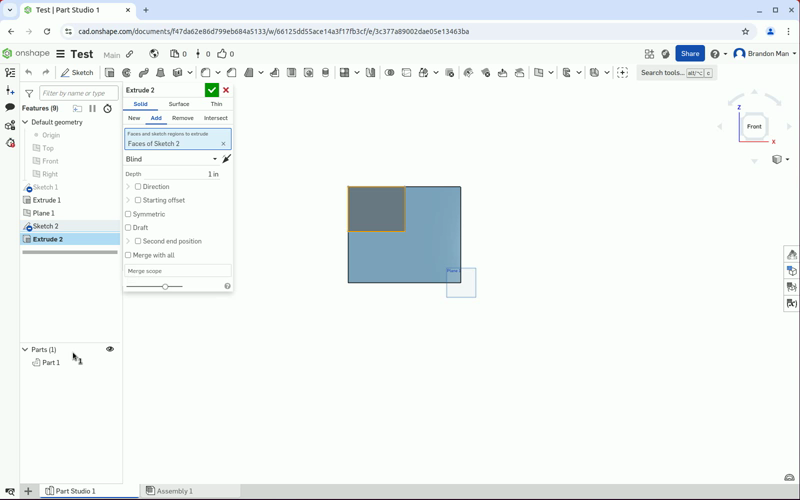
mouse_move(143, 106)
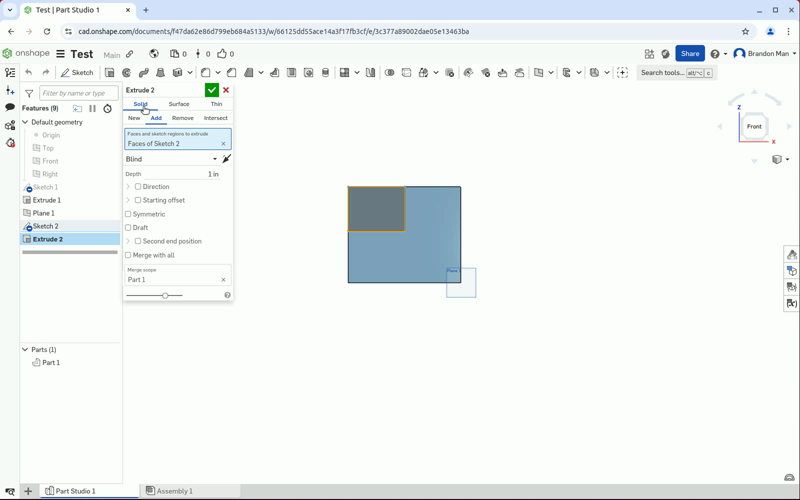
click(143, 106)
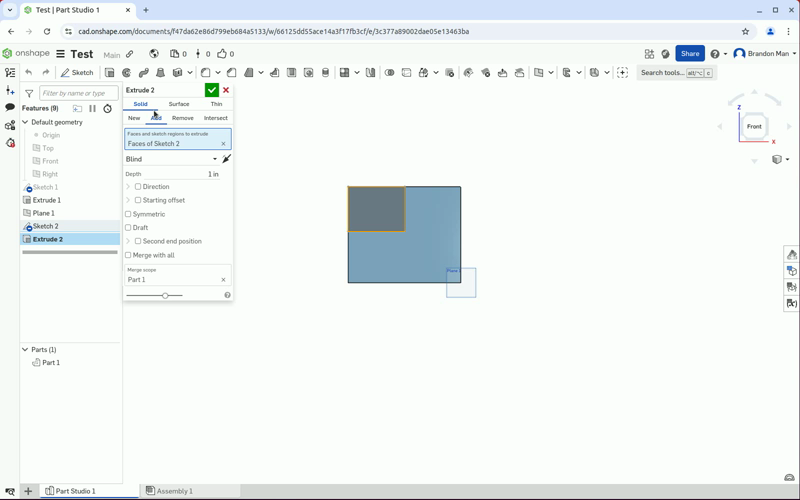
mouse_move(186, 120)
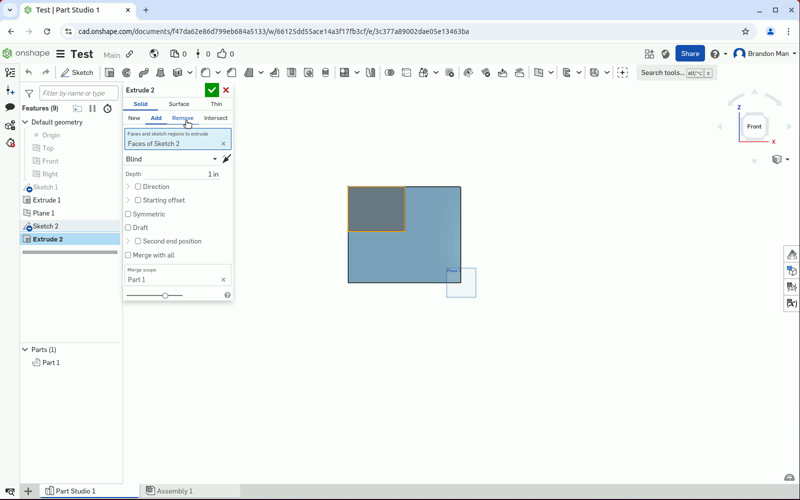
click(186, 120)
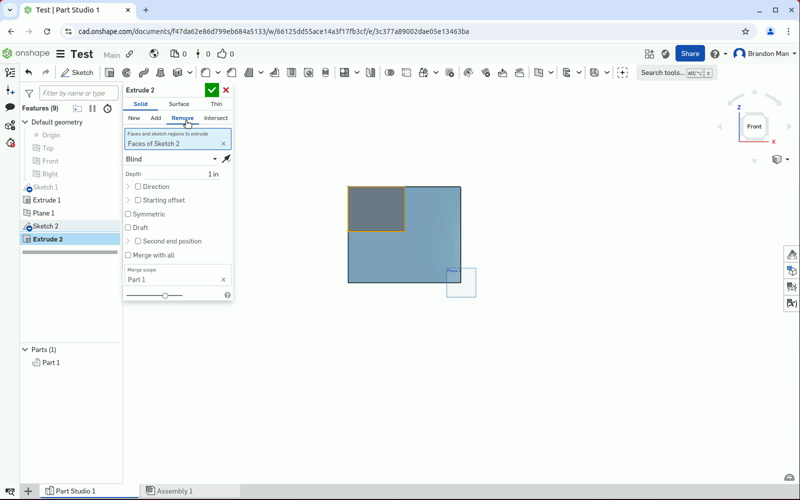
key(tab, 4)
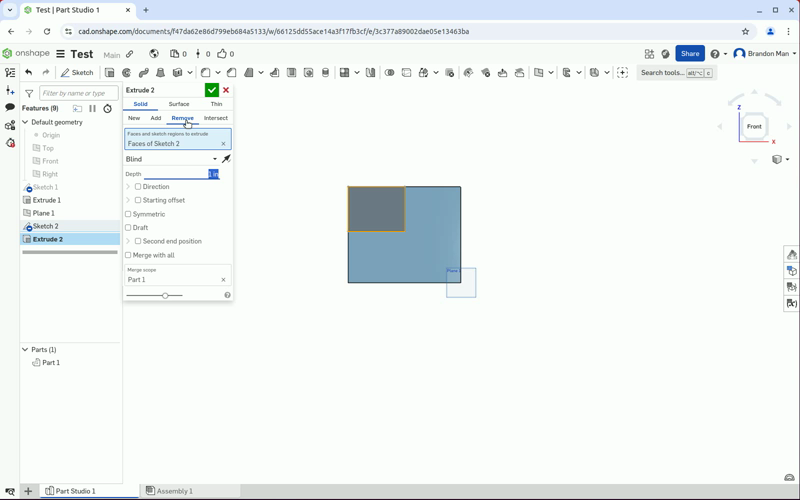
text(11.554)
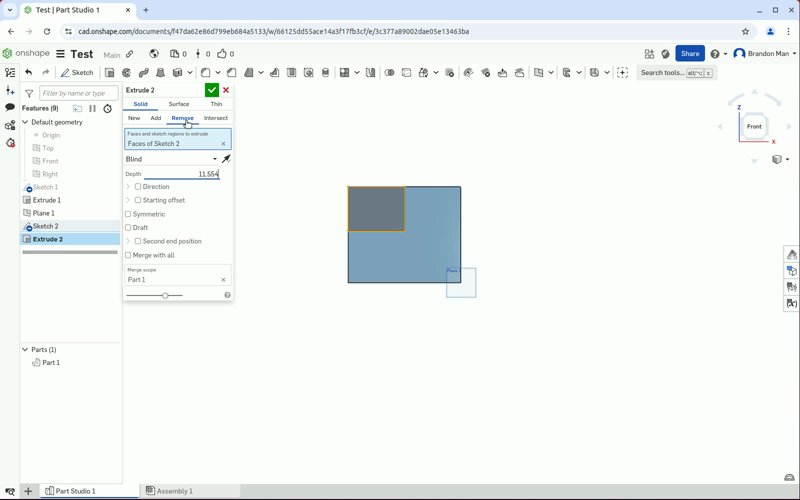
key(tab, 6)
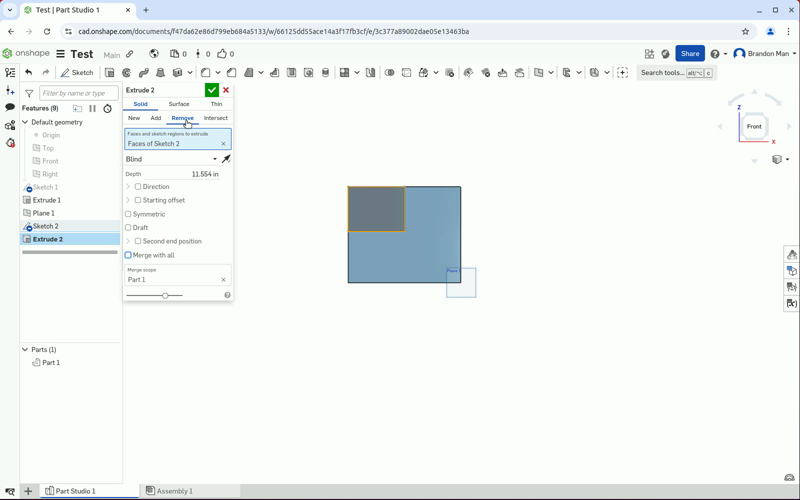
key(space)
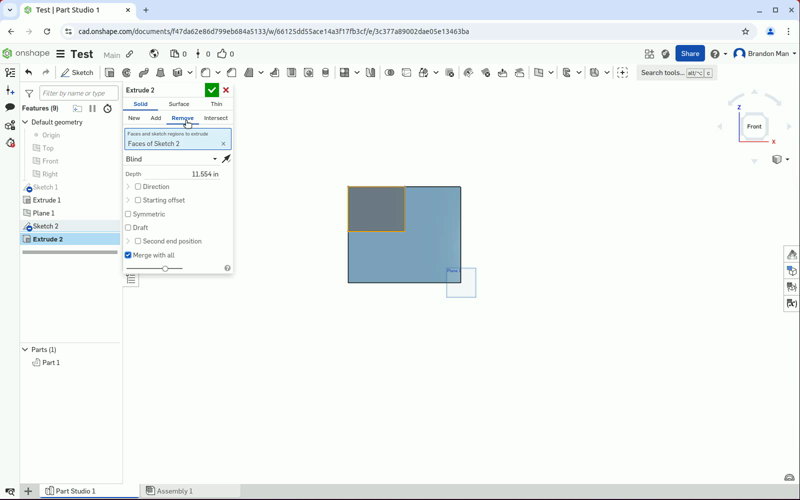
key(enter)
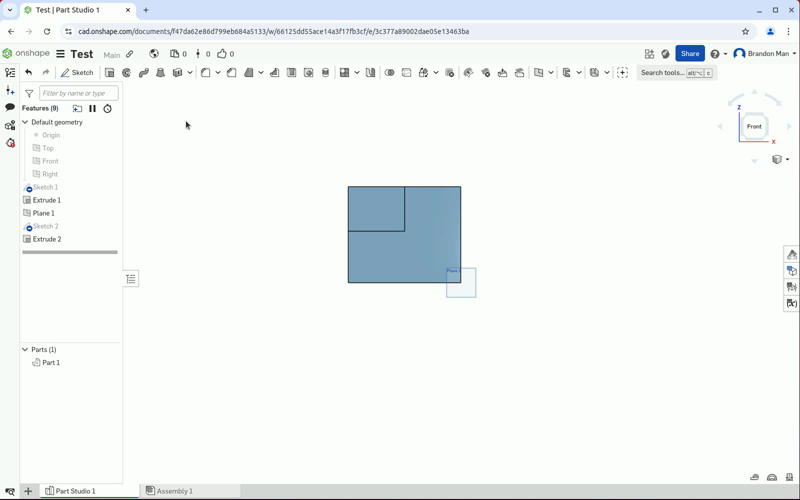
key(shift+h)
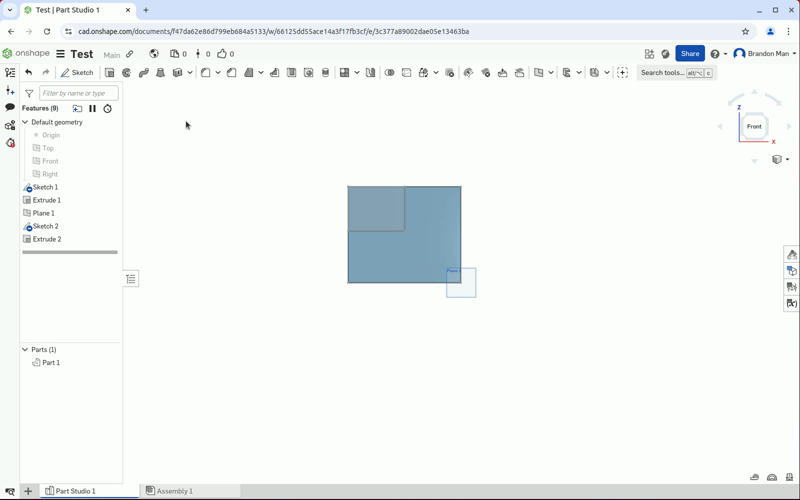
key(shift+h)
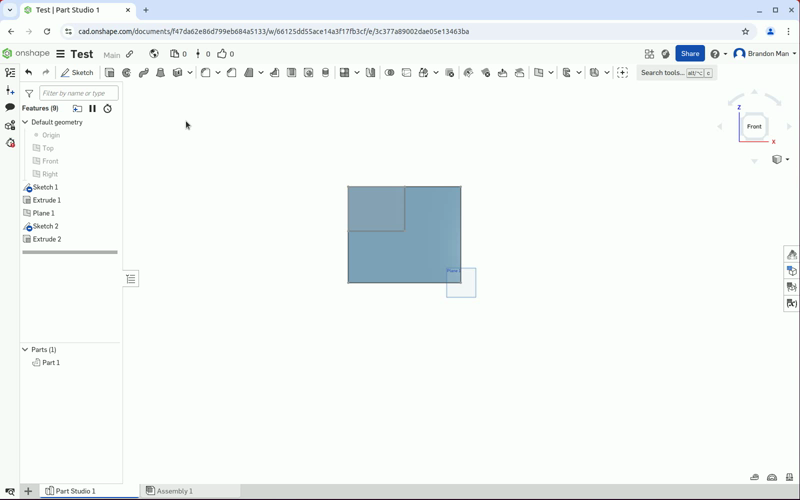
key(shift+7)
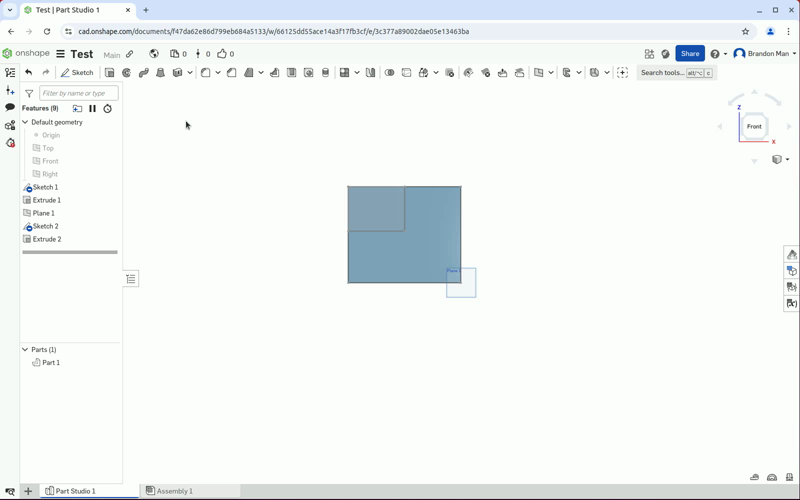
key(left, 2)
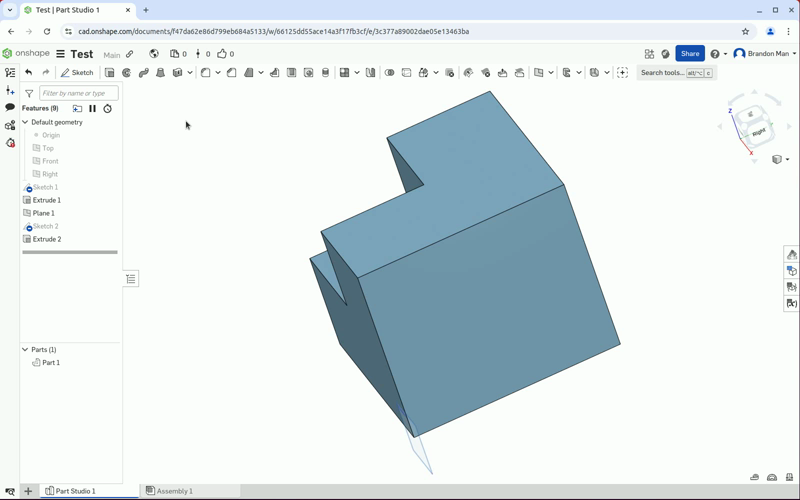
key(down, 2)
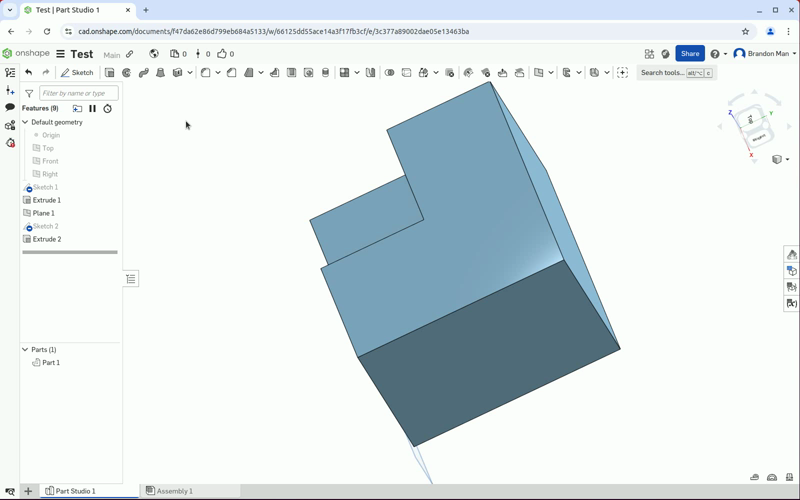
key(up, 2)
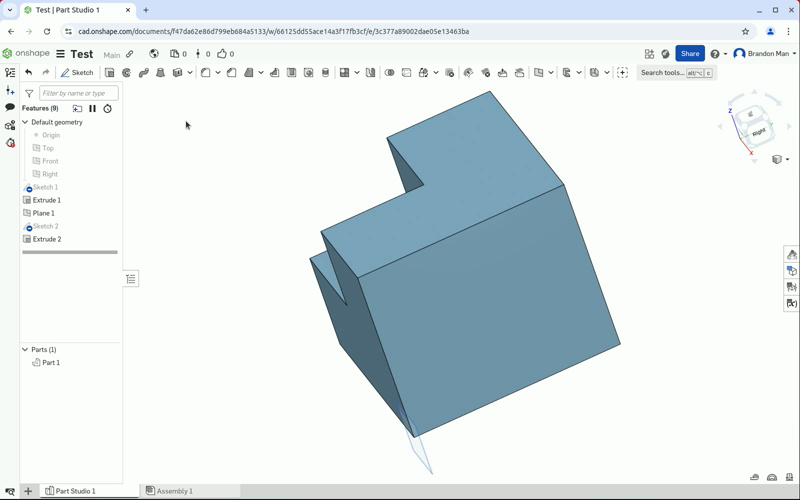
key(right, 2)
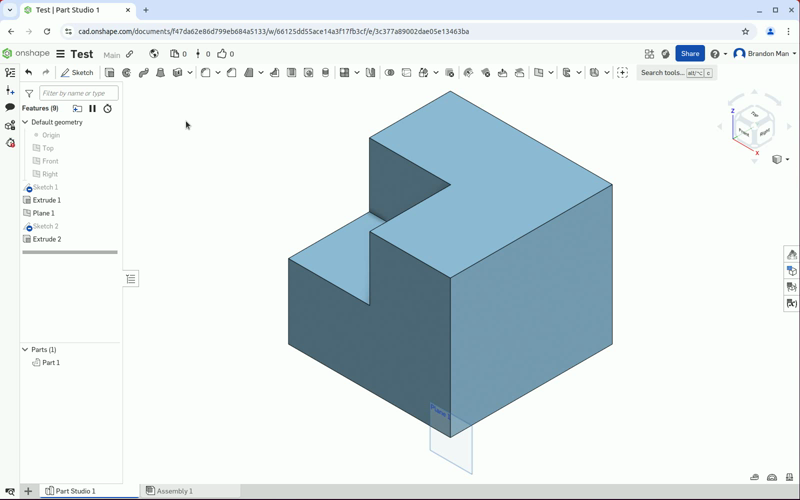
mouse_move(73, 189)
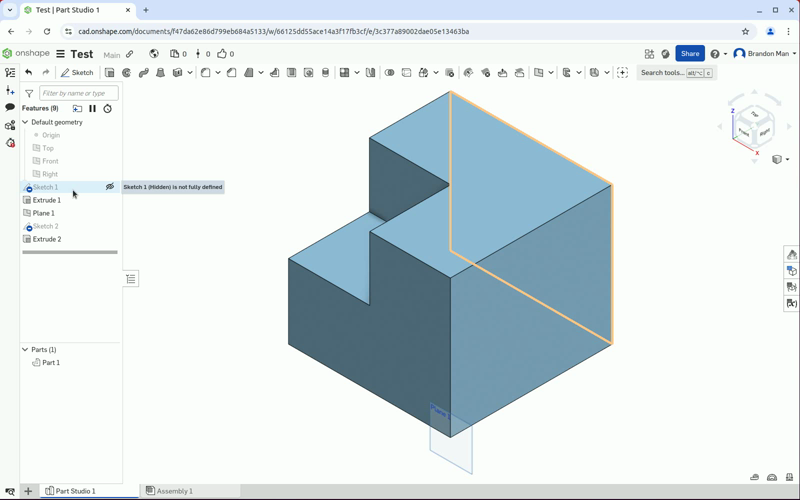
click(73, 189)